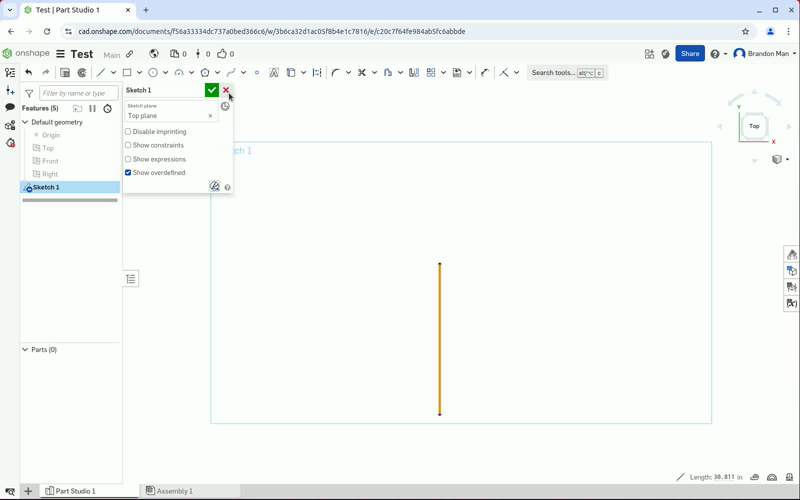
key(shift+h)
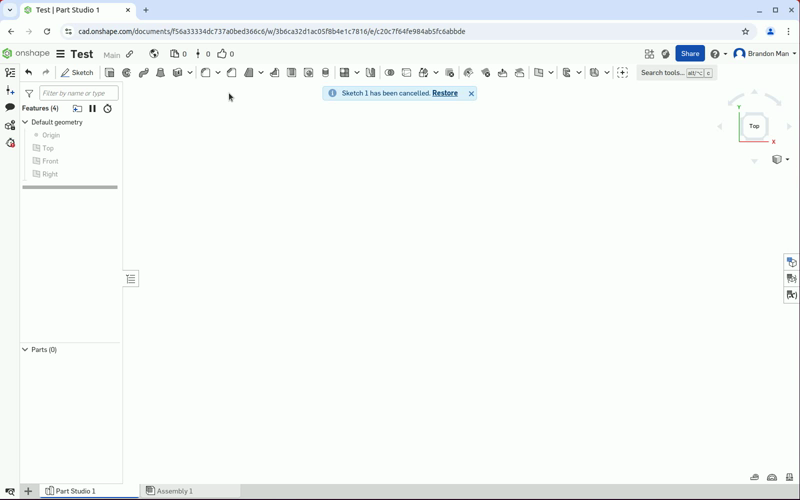
mouse_move(73, 352)
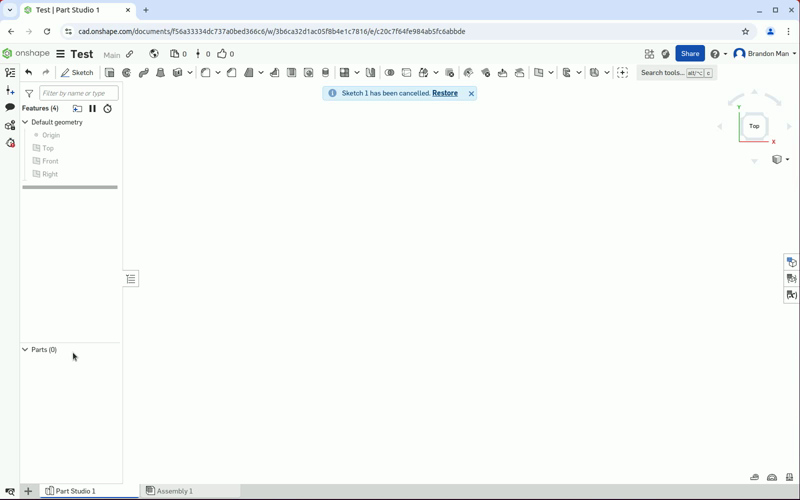
key(y)
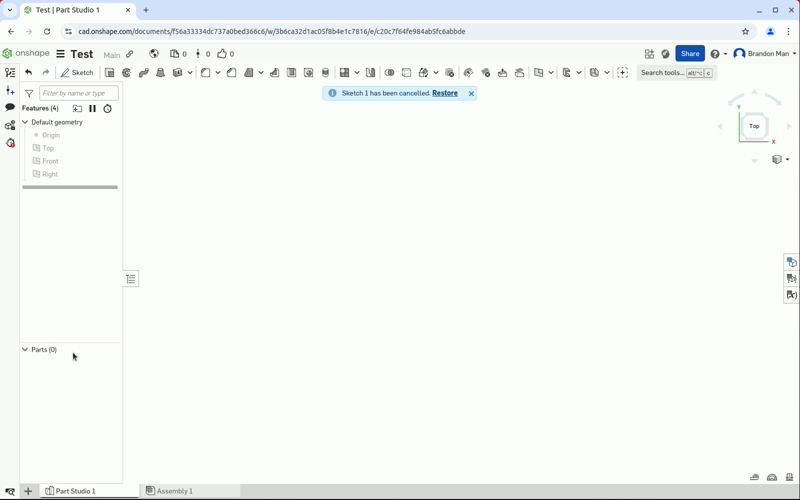
key(shift+p)
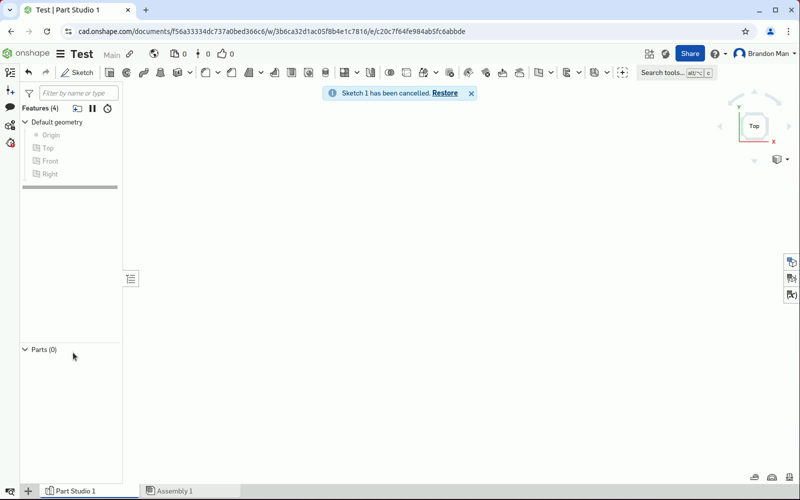
key(space)
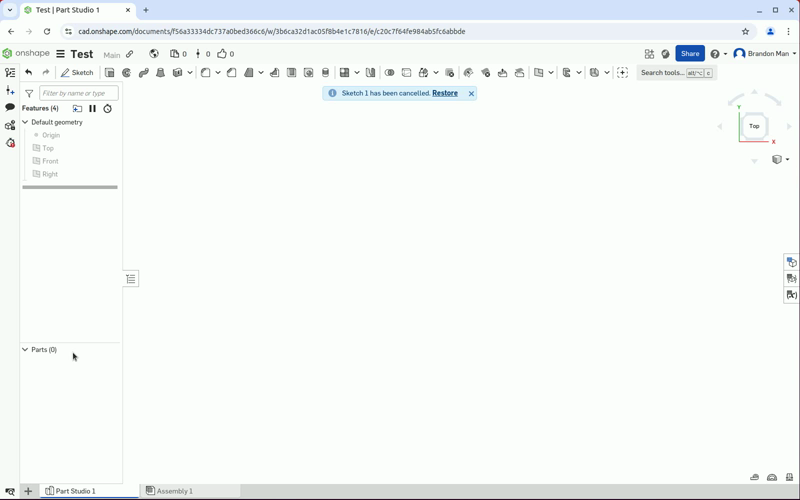
key_down(shift)
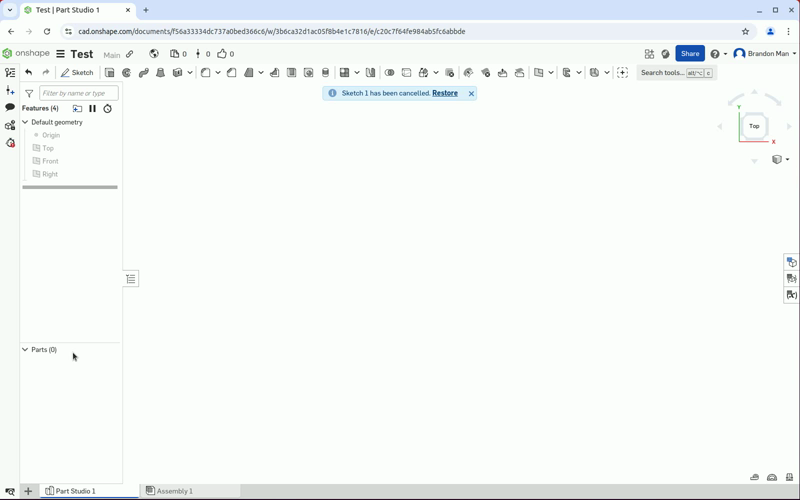
key(up)
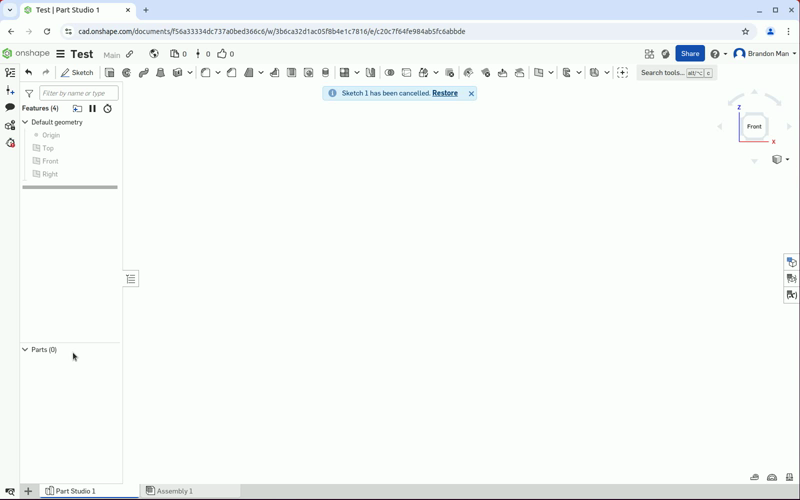
key_up(shift)
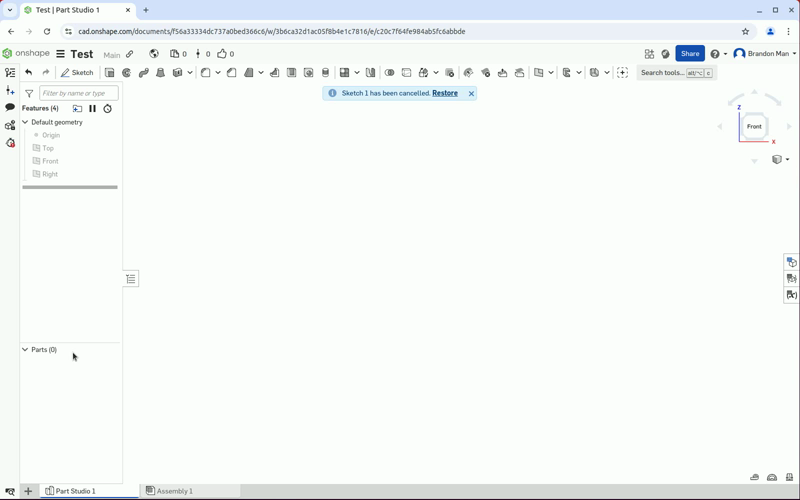
mouse_move(73, 352)
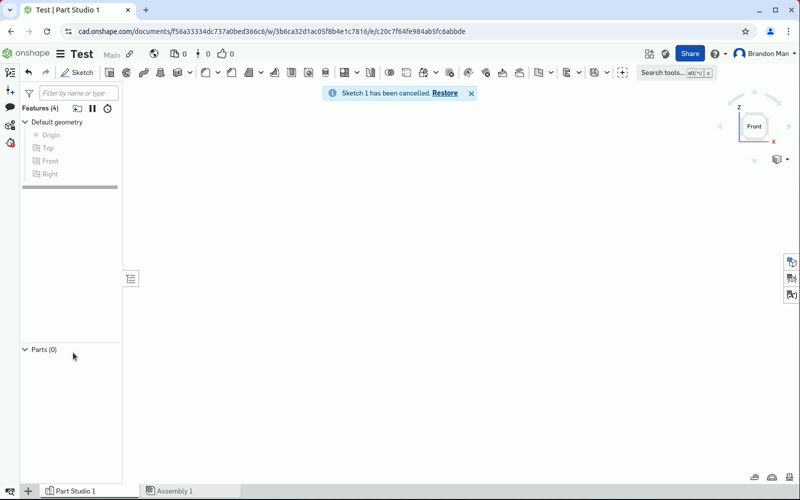
key(shift+y)
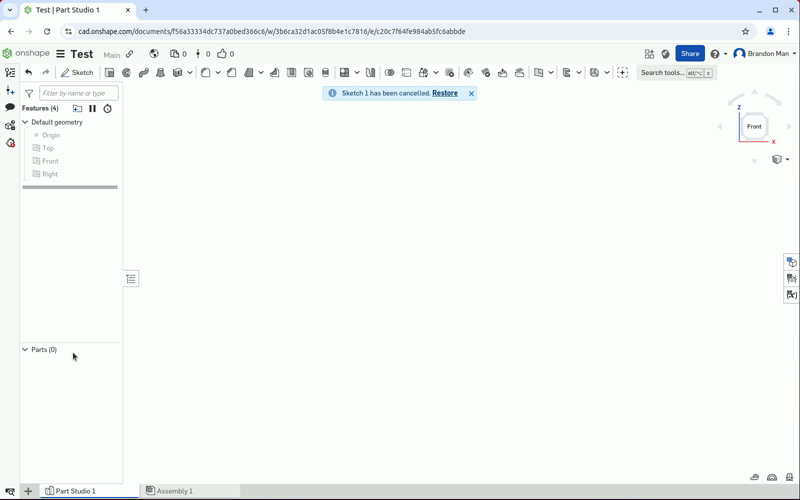
key(shift+s)
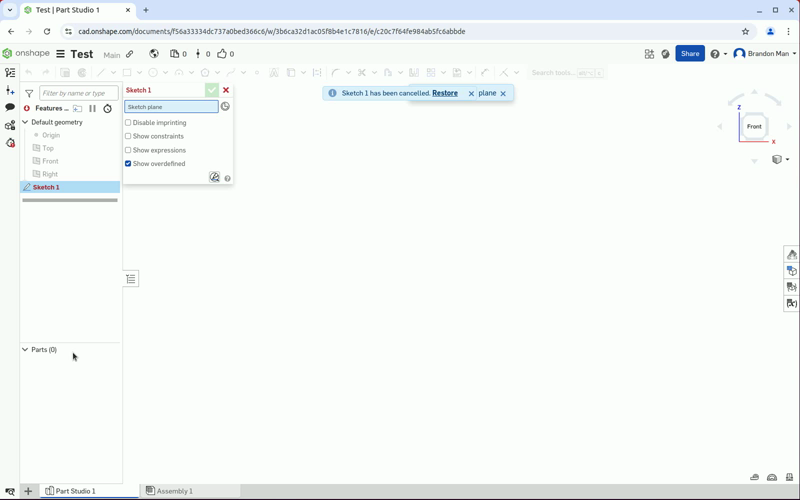
mouse_move(73, 163)
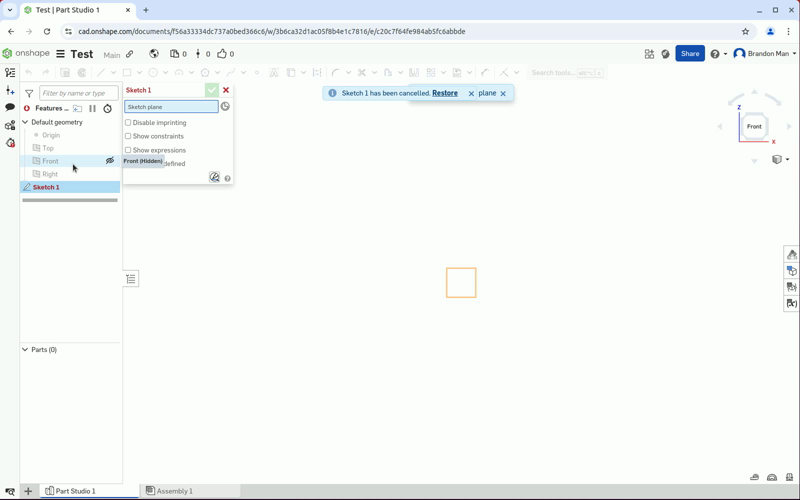
click(73, 163)
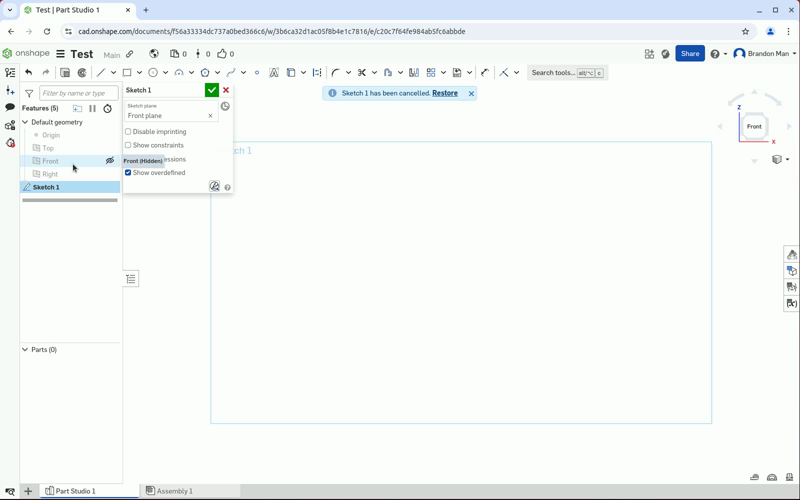
mouse_move(73, 352)
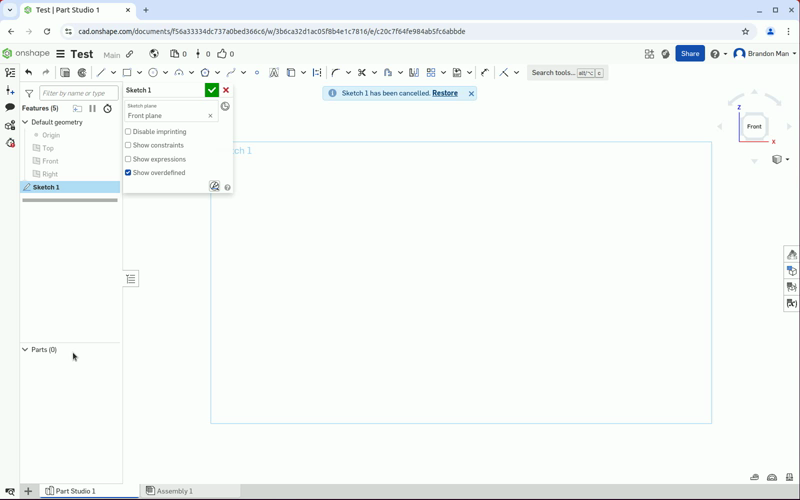
key(y)
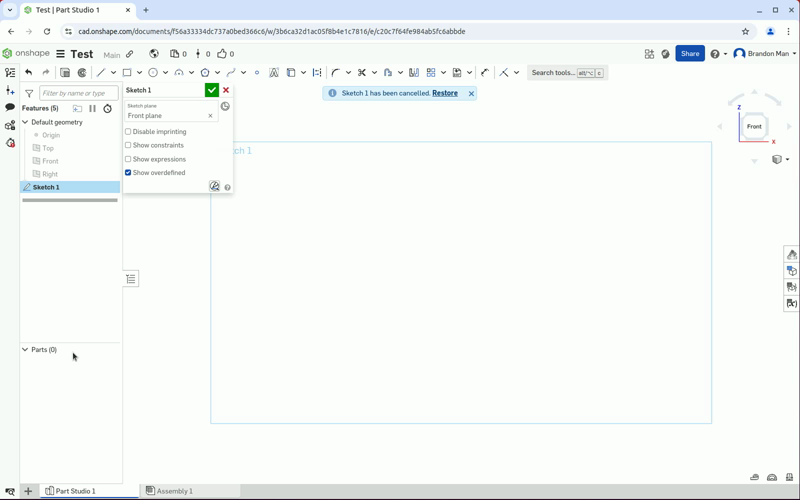
key(l)
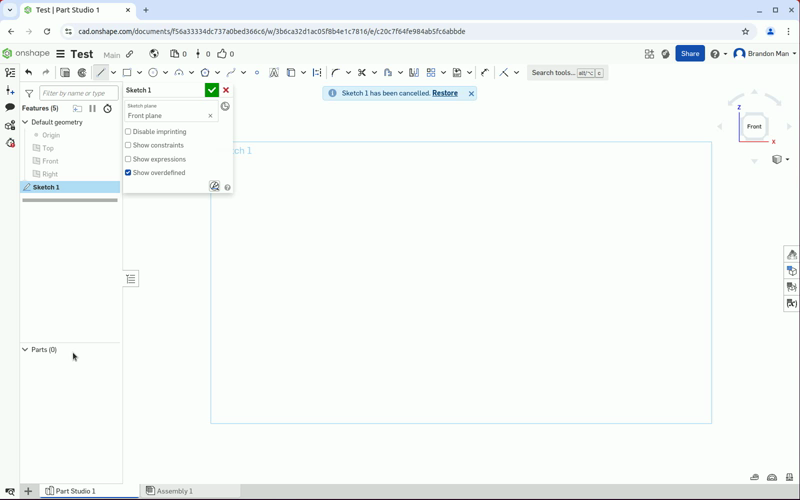
key_down(shift)
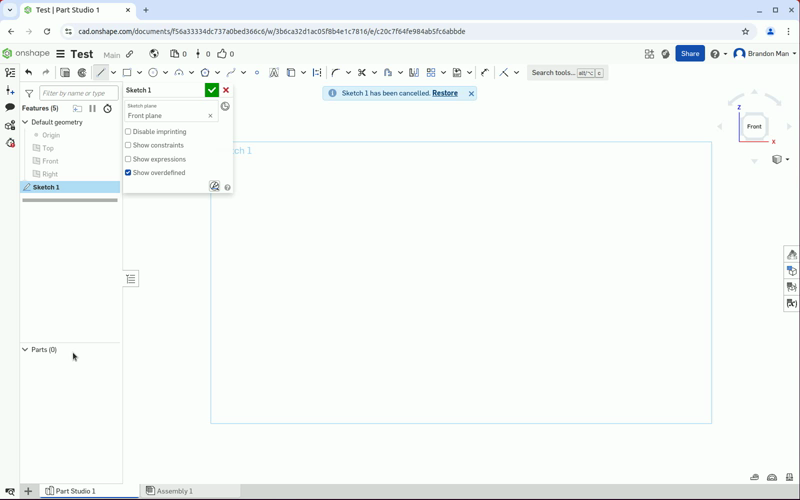
mouse_move(352, 307)
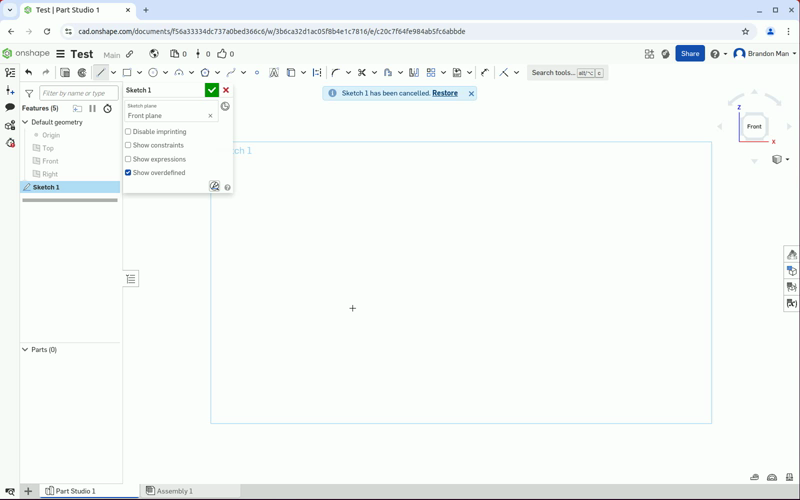
click(352, 307)
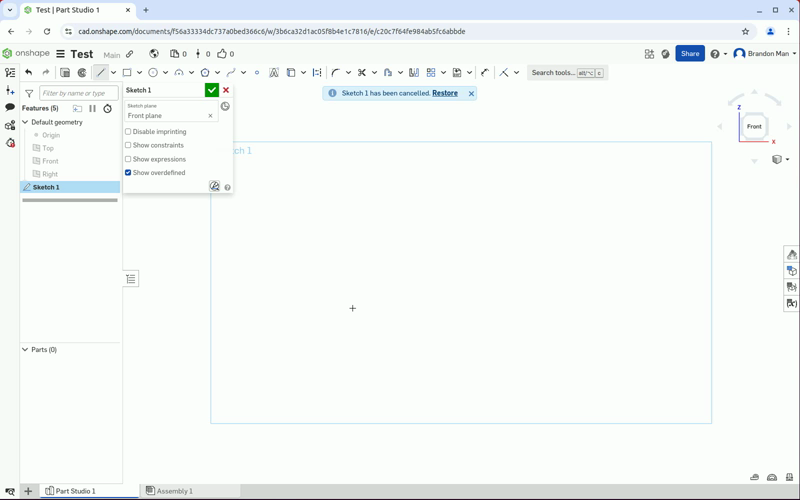
key_up(shift)
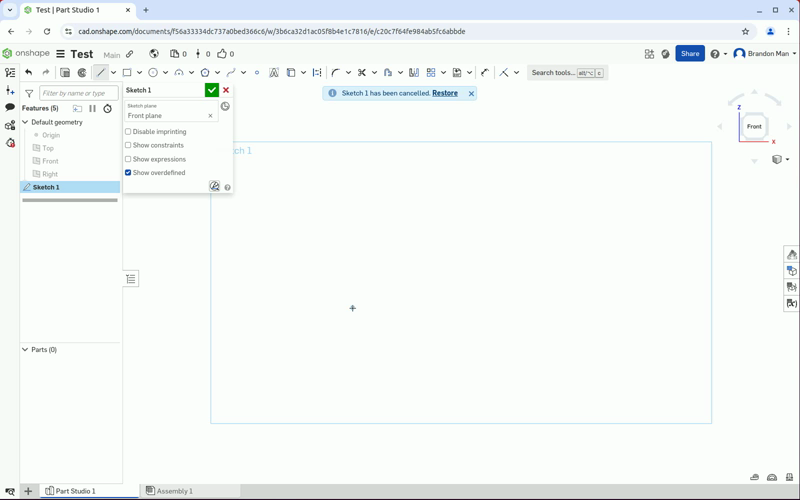
key_down(shift)
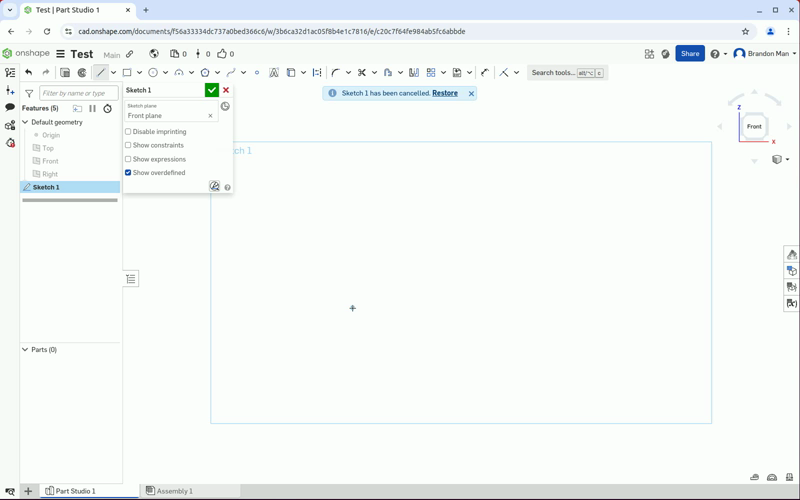
mouse_move(431, 307)
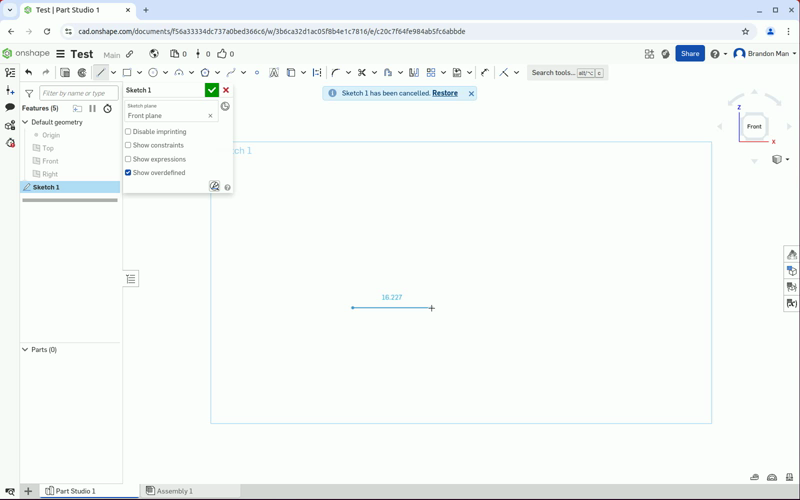
click(431, 307)
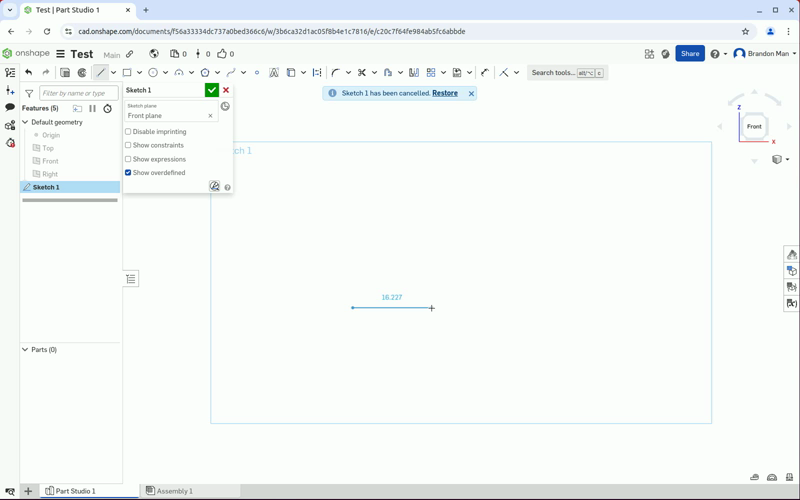
key_up(shift)
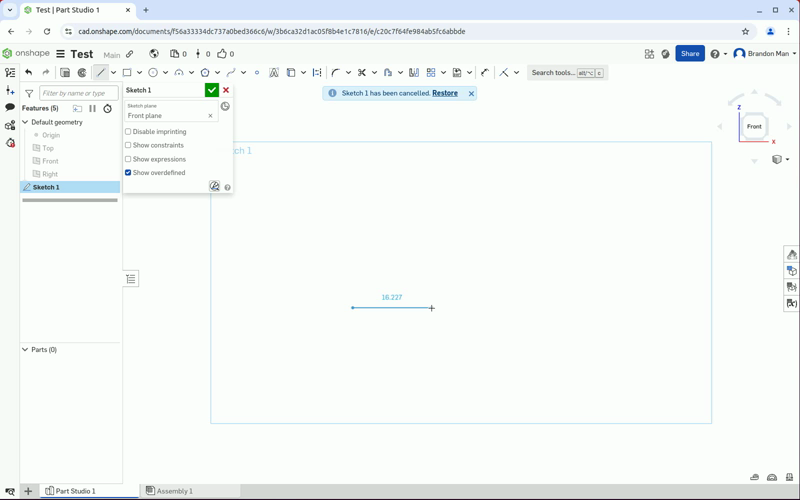
key_down(shift)
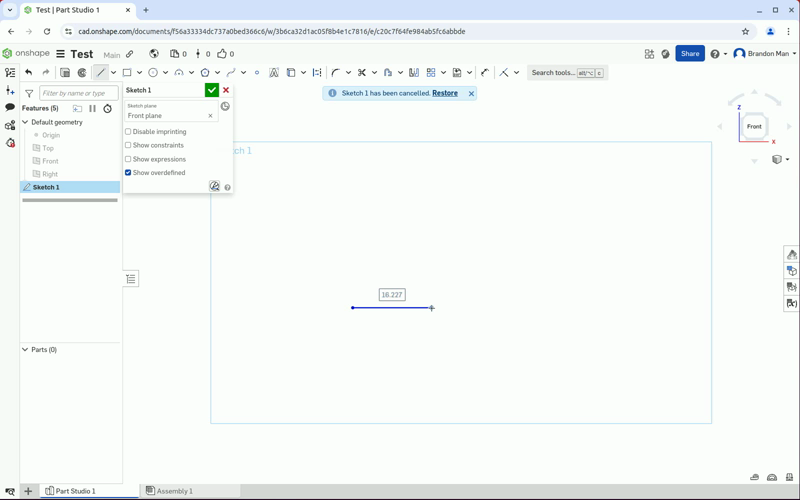
mouse_move(461, 307)
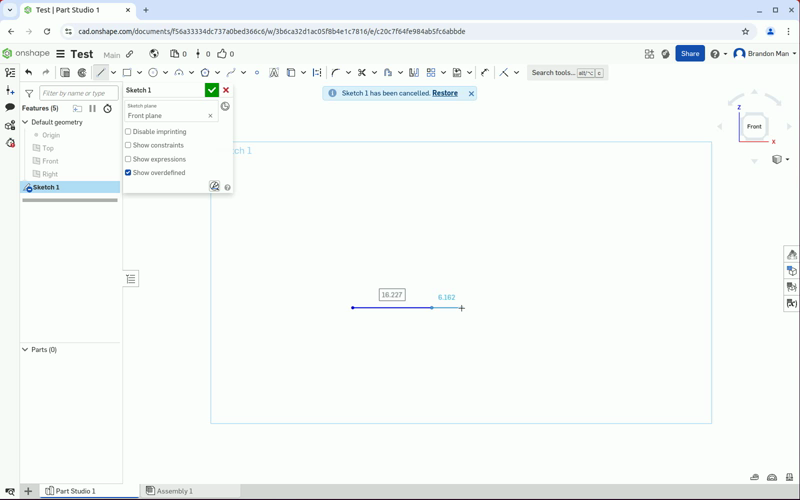
mouse_move(431, 258)
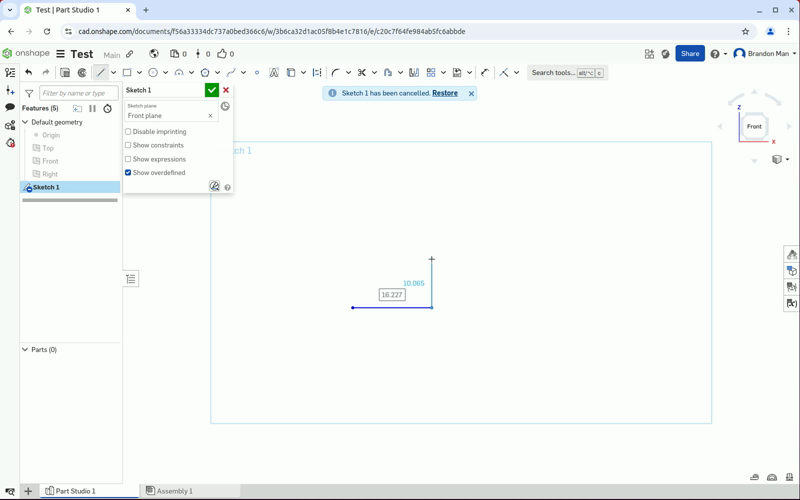
click(431, 258)
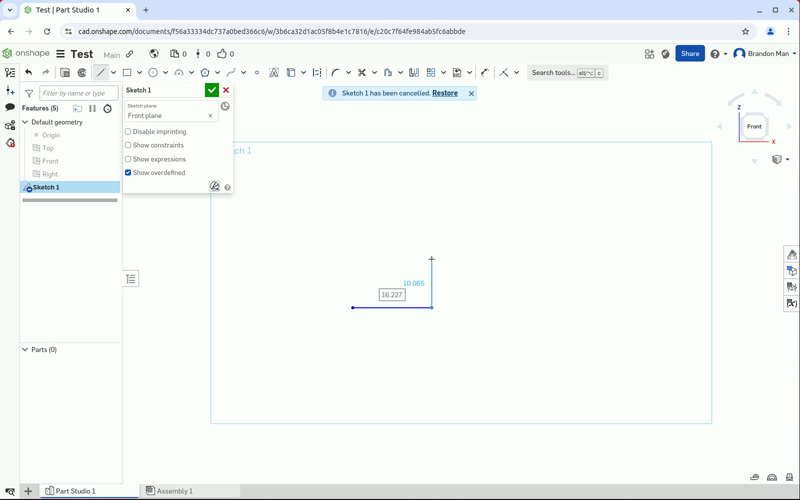
key_up(shift)
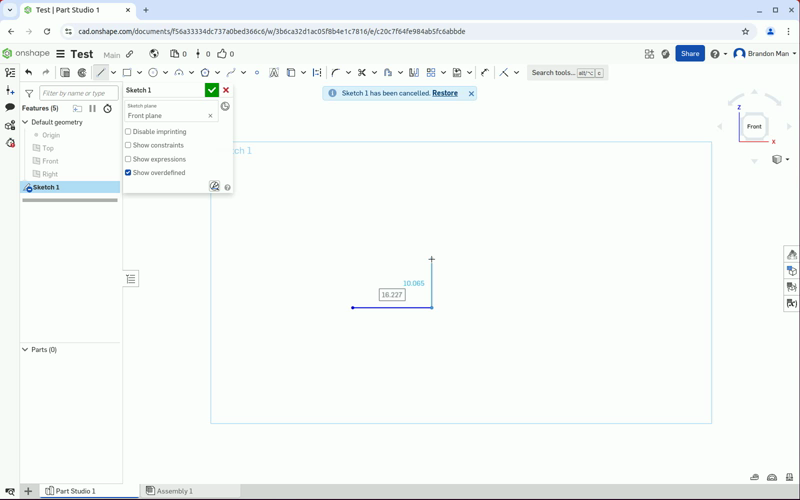
key_down(shift)
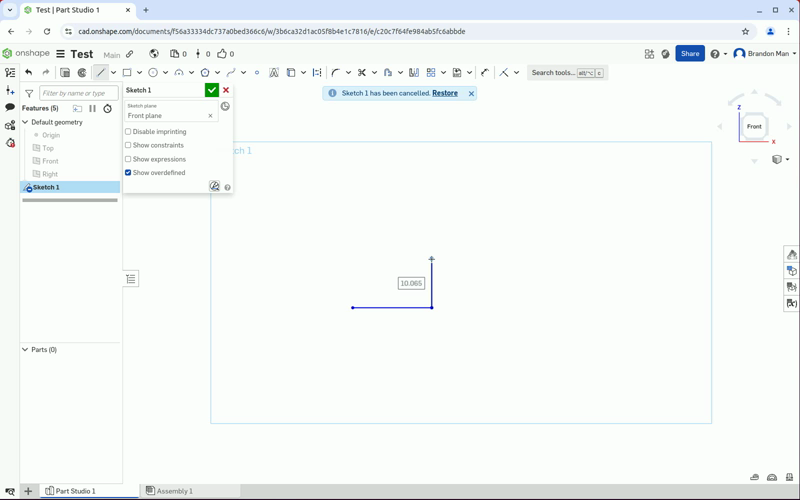
mouse_move(352, 258)
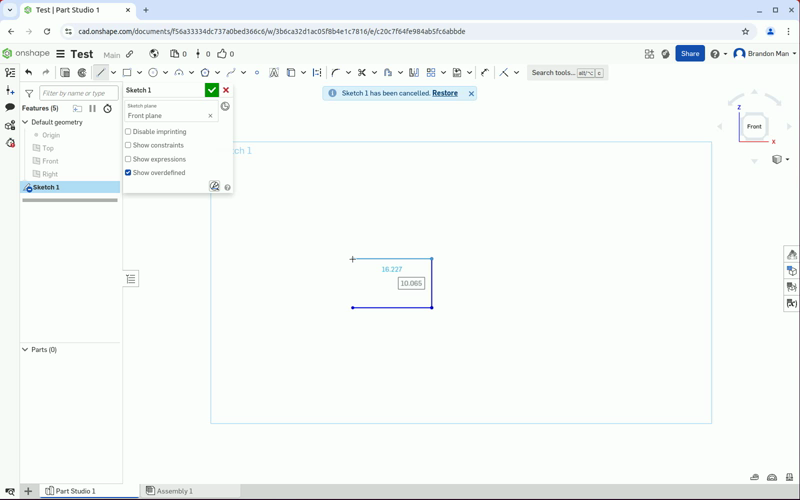
click(352, 258)
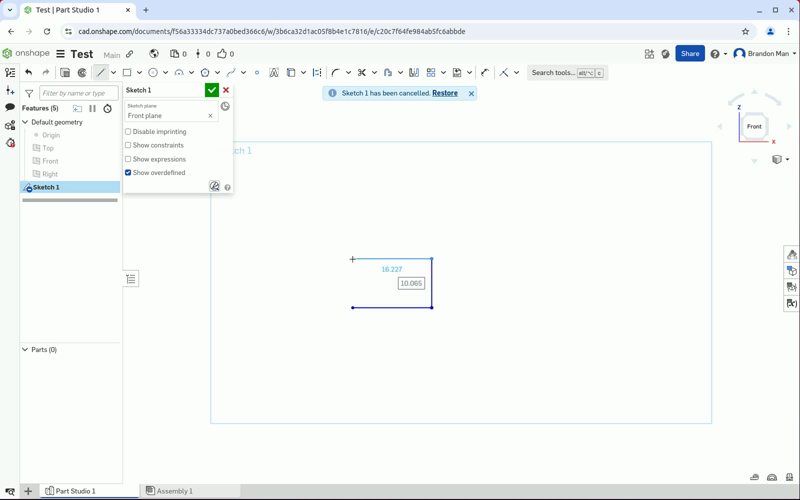
key_up(shift)
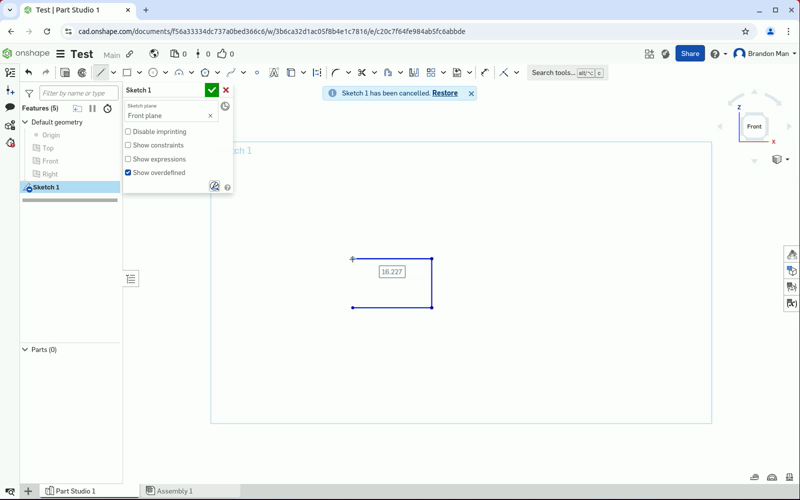
mouse_move(382, 258)
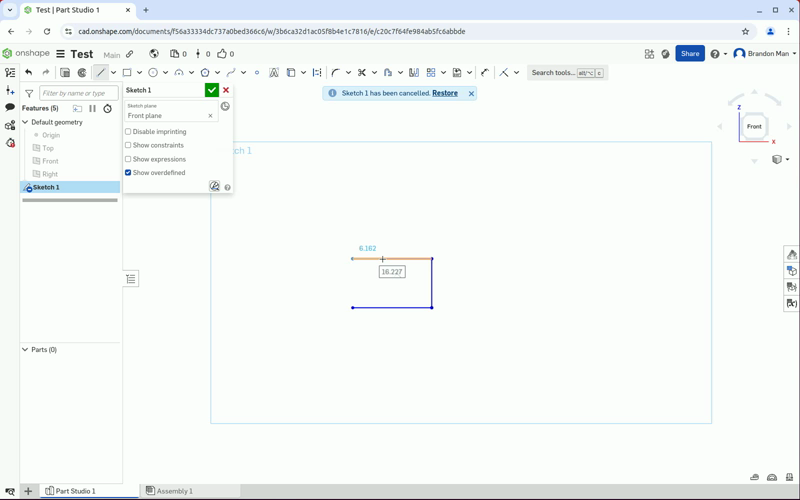
key_down(shift)
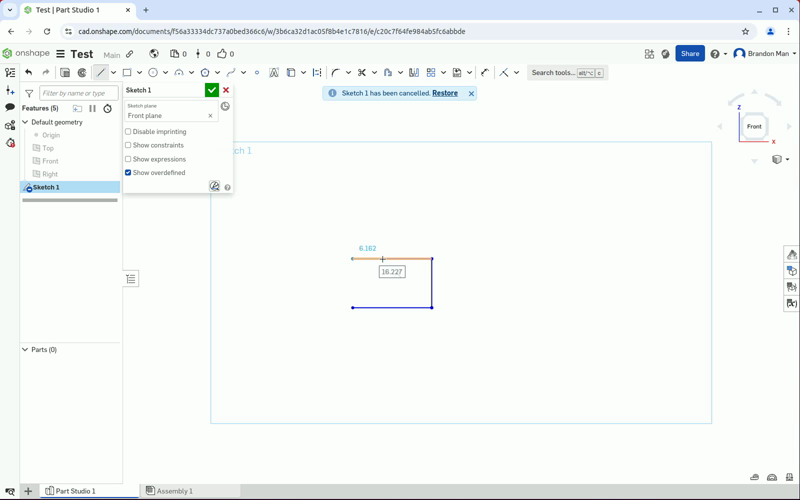
mouse_move(352, 307)
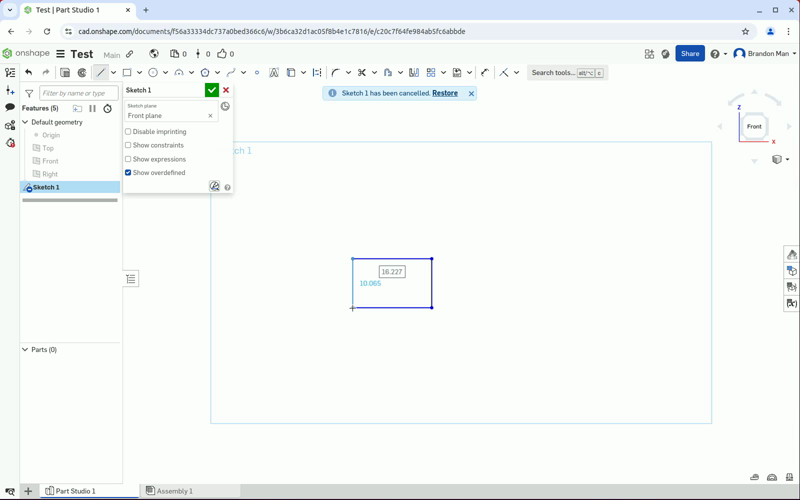
key_up(shift)
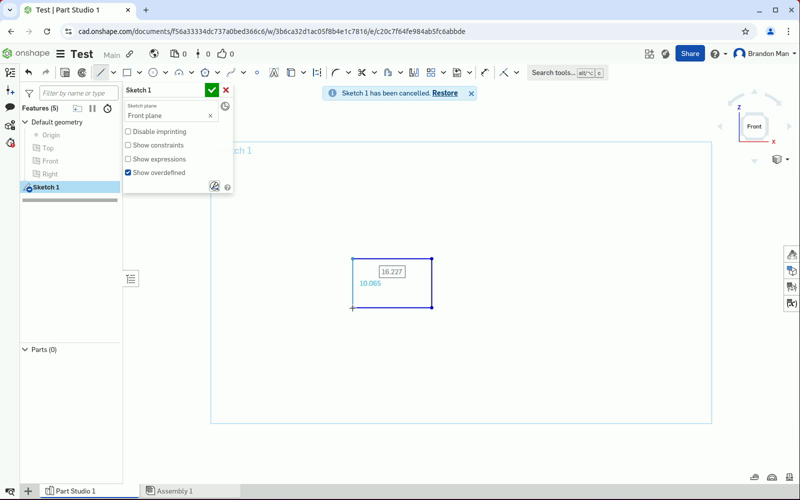
click(352, 307)
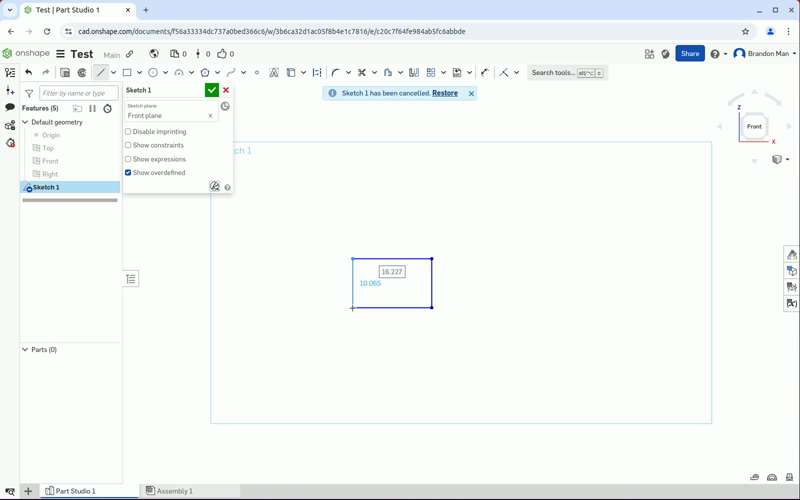
key(esc)
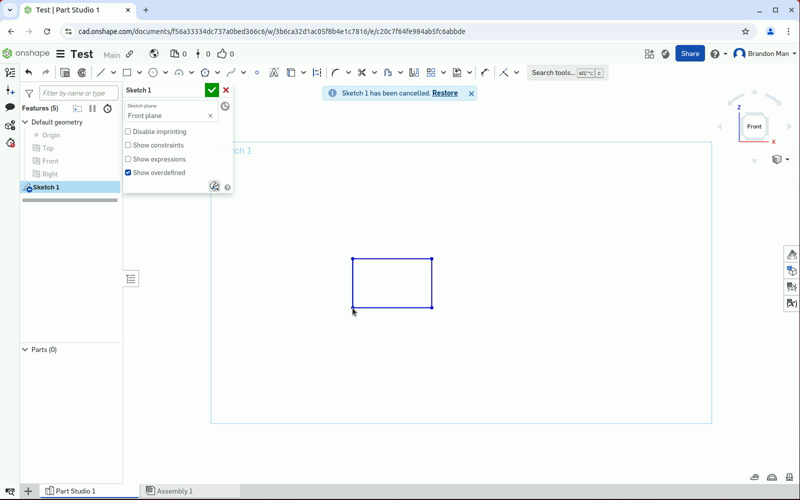
mouse_move(410, 276)
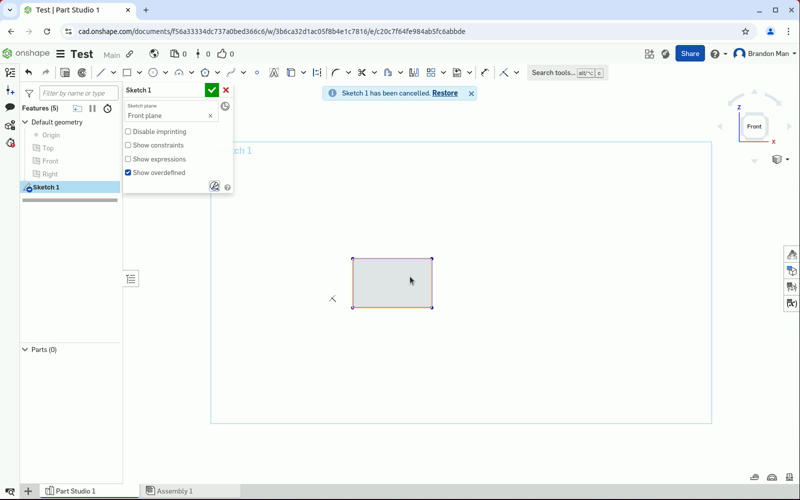
click(410, 276)
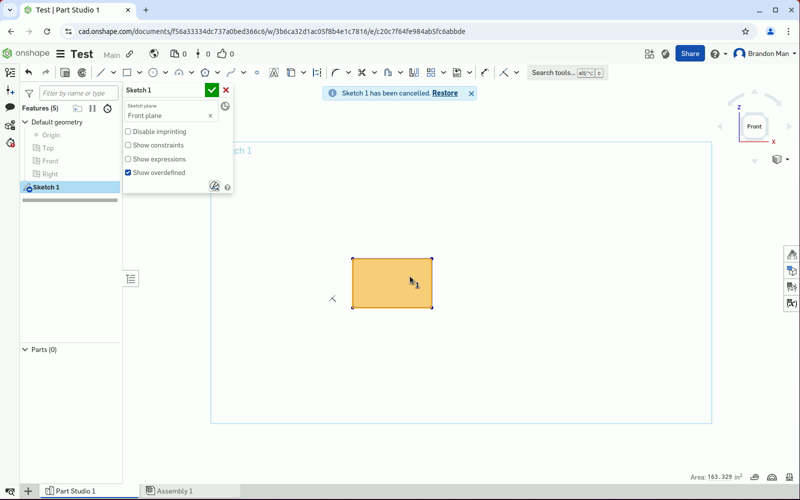
mouse_move(73, 352)
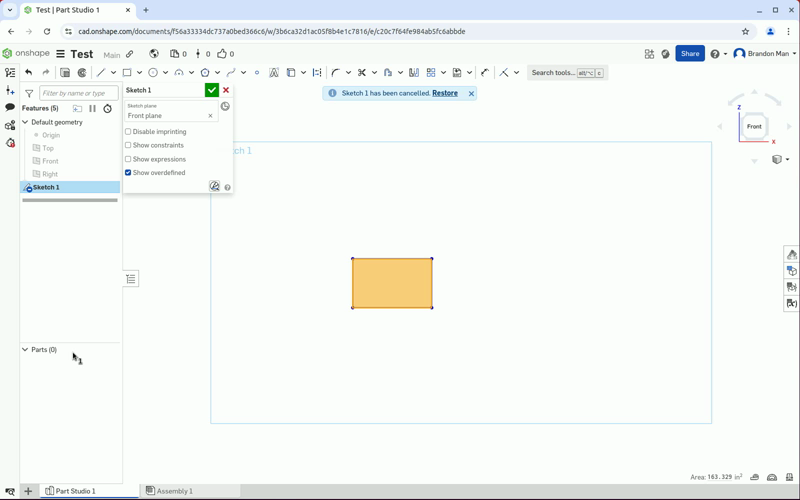
key(shift+y)
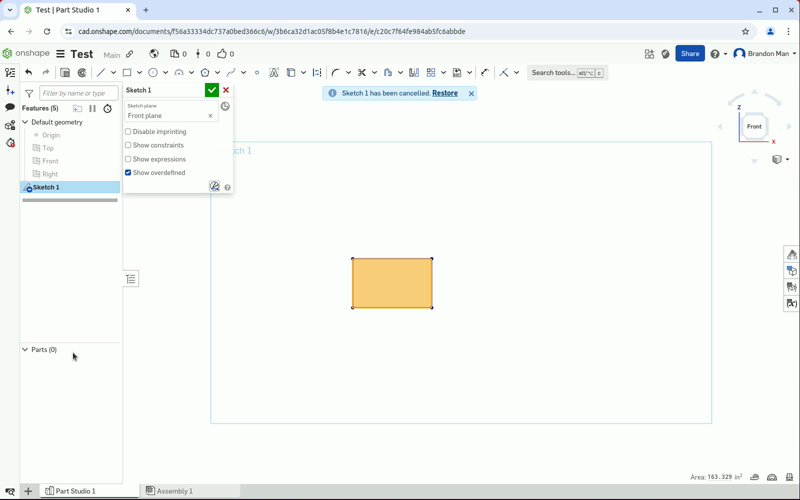
key(shift+e)
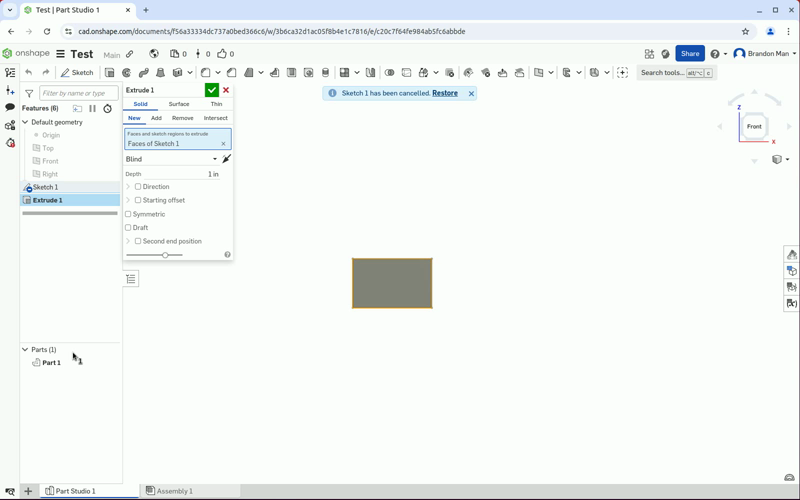
mouse_move(143, 106)
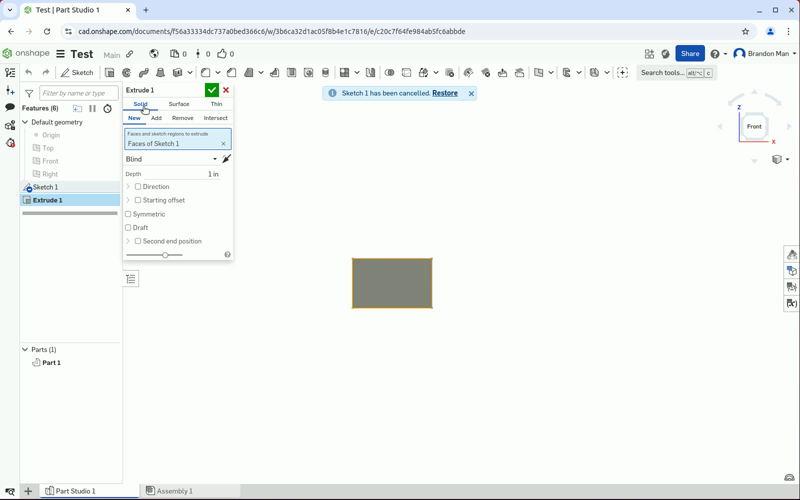
click(143, 106)
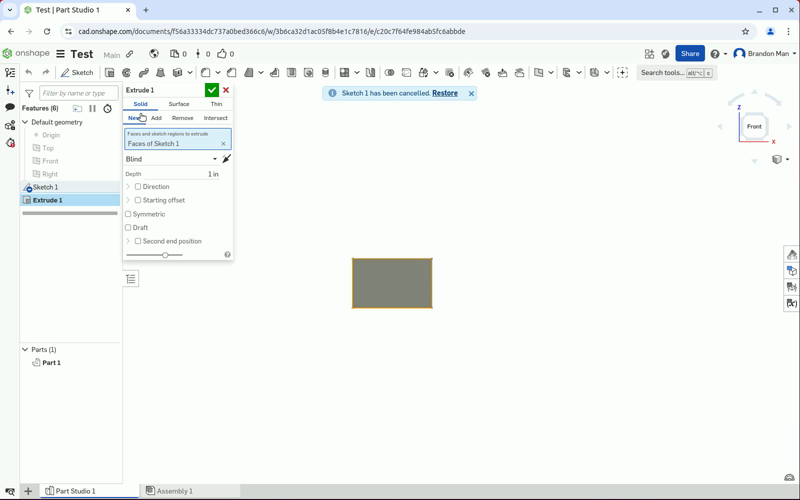
mouse_move(137, 120)
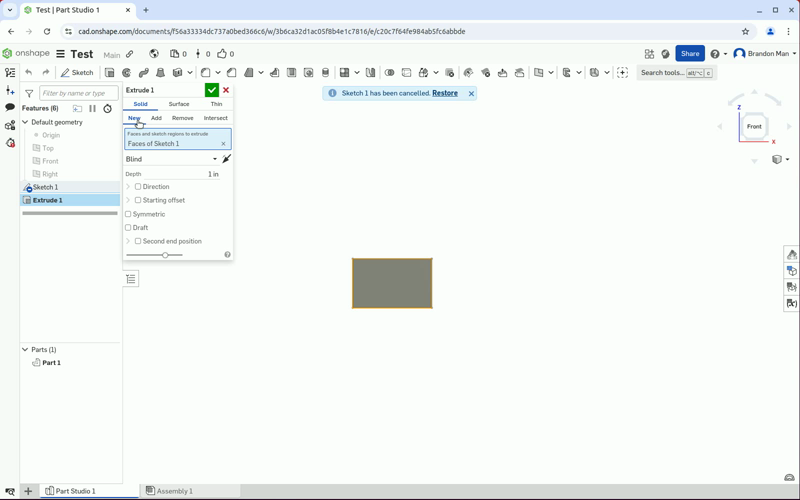
click(137, 120)
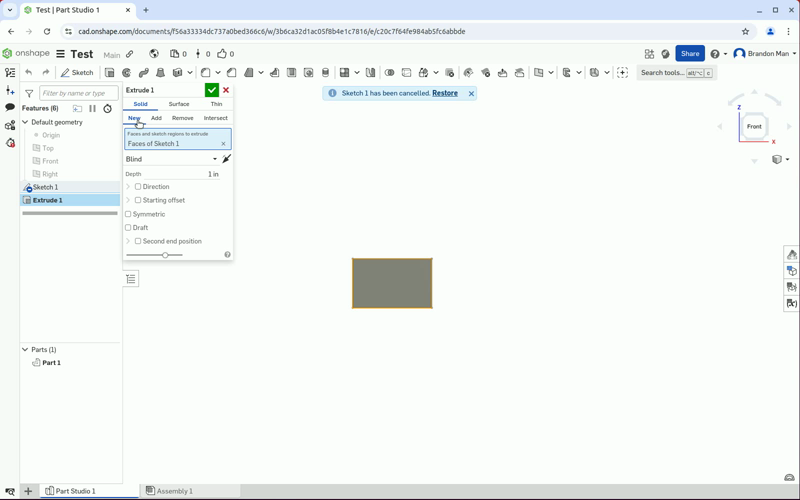
key(tab, 4)
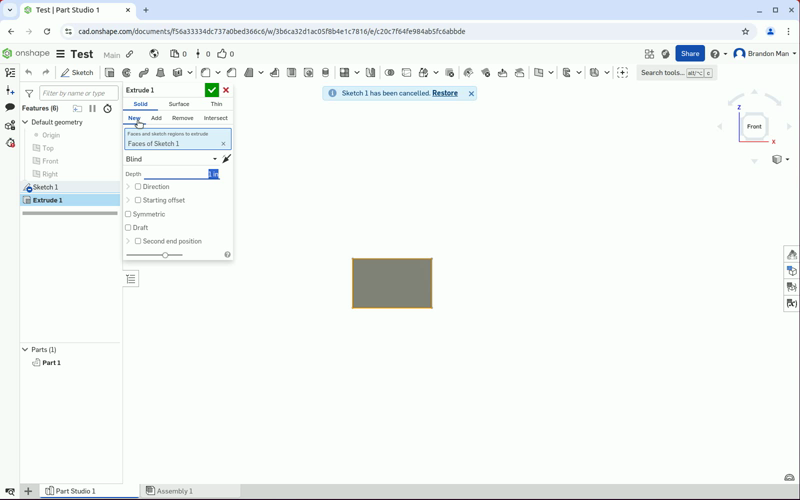
text(10.591)
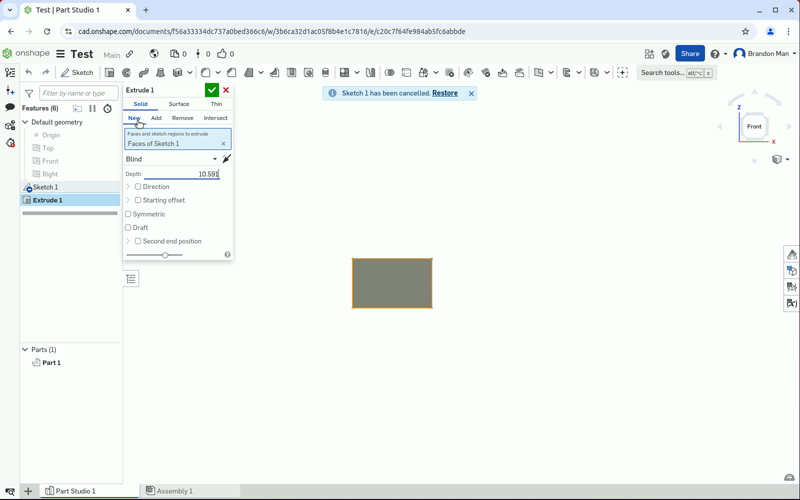
key(enter)
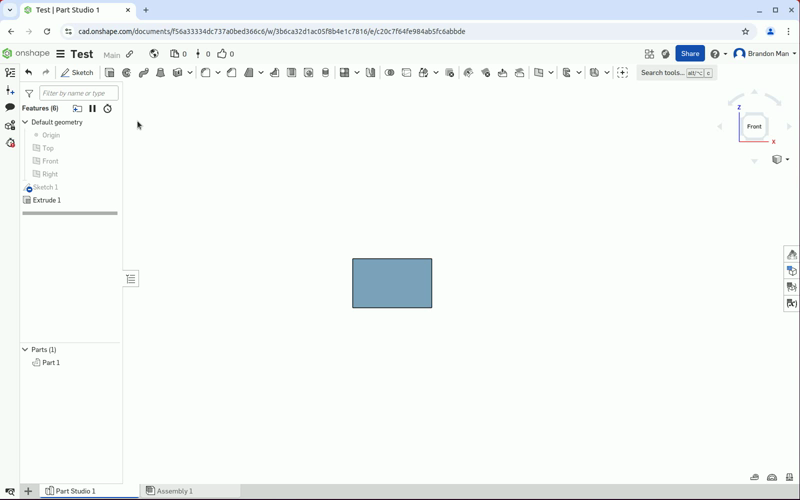
key(shift+h)
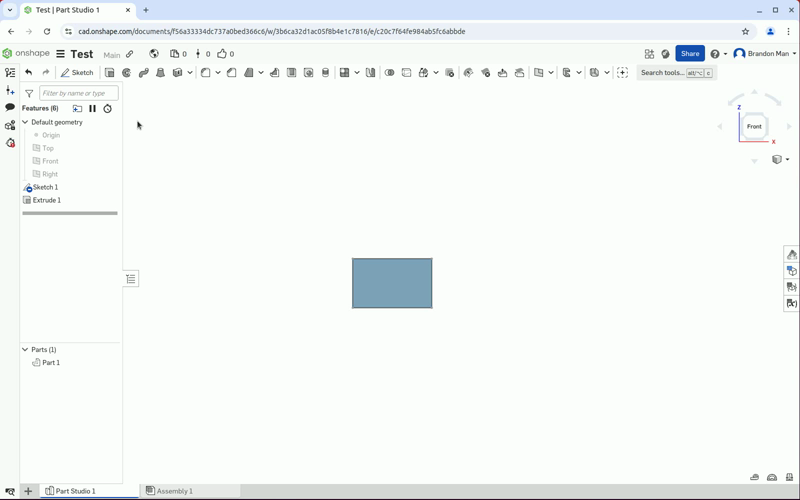
key(shift+h)
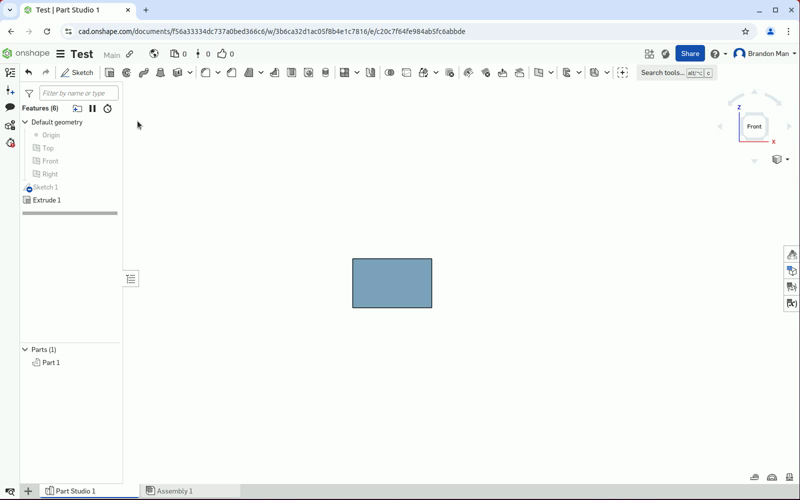
mouse_move(73, 189)
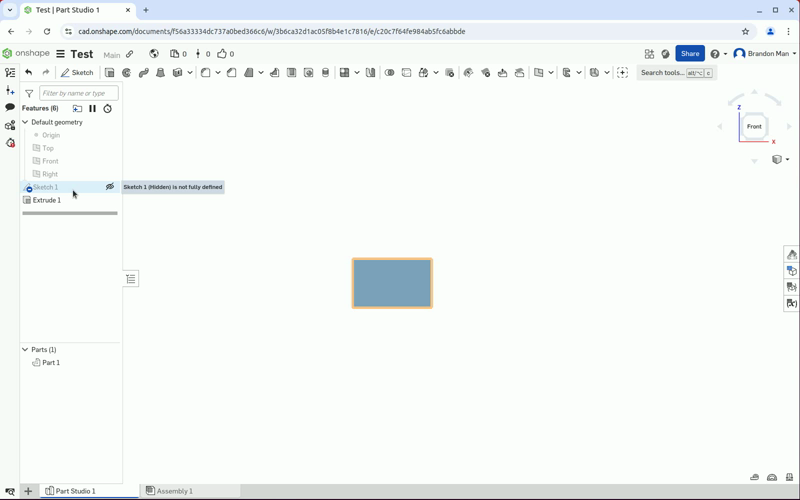
click(73, 189)
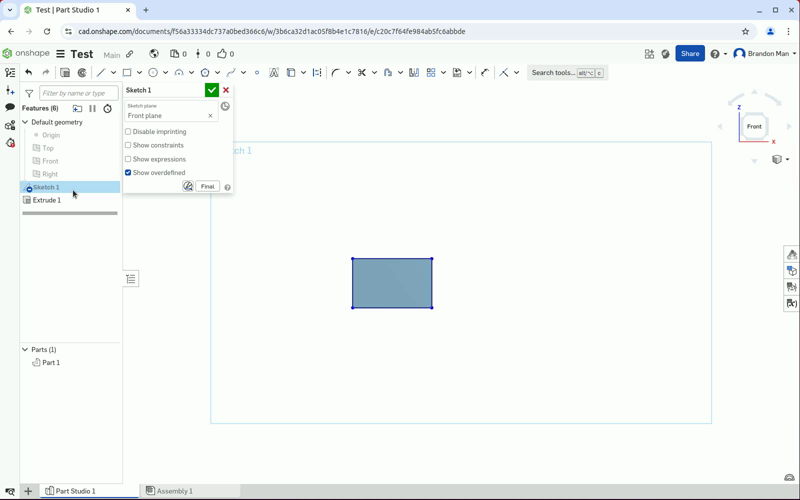
mouse_move(229, 92)
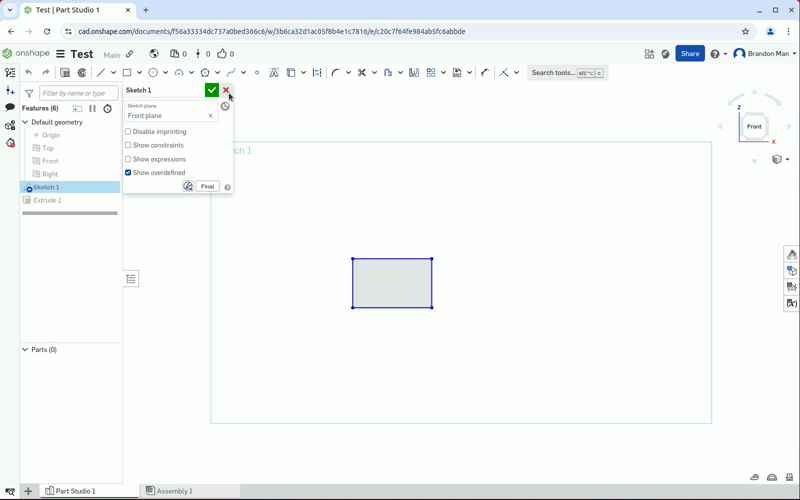
click(229, 92)
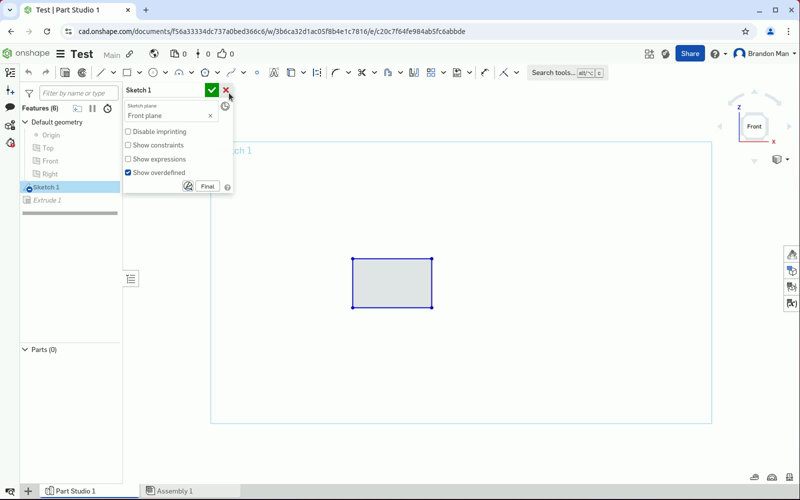
key(shift+s)
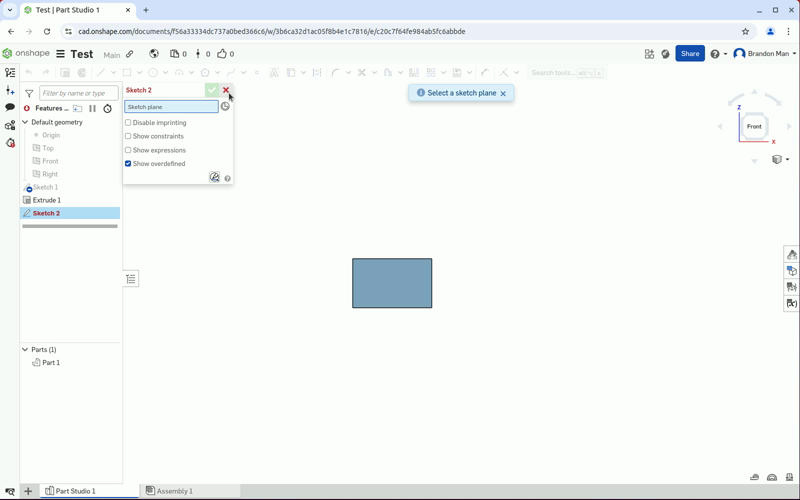
mouse_move(73, 163)
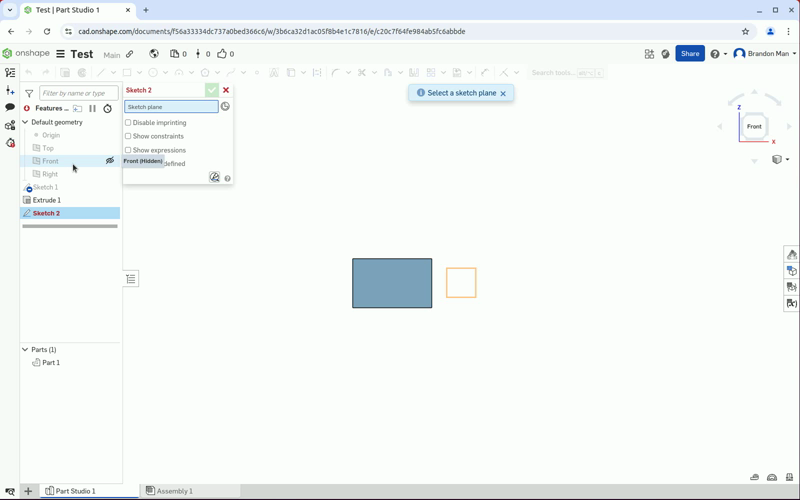
click(73, 163)
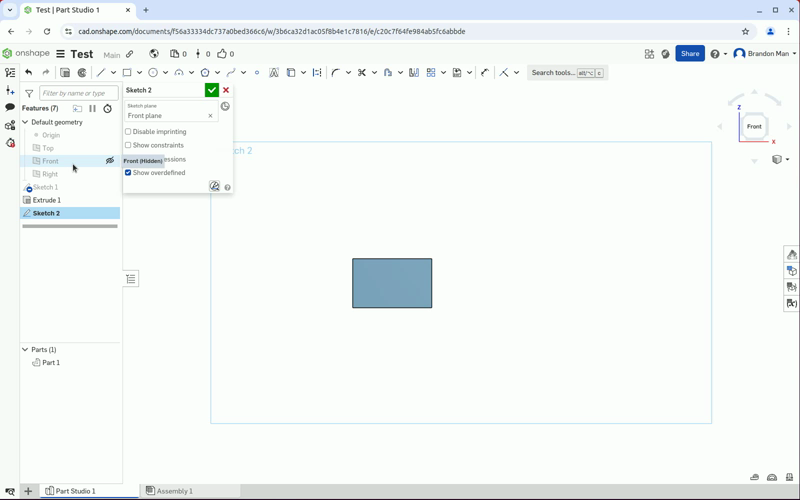
mouse_move(73, 352)
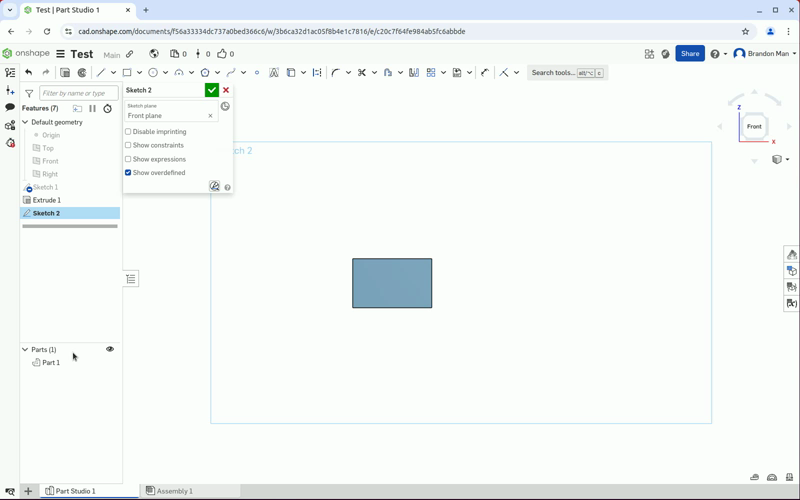
key(y)
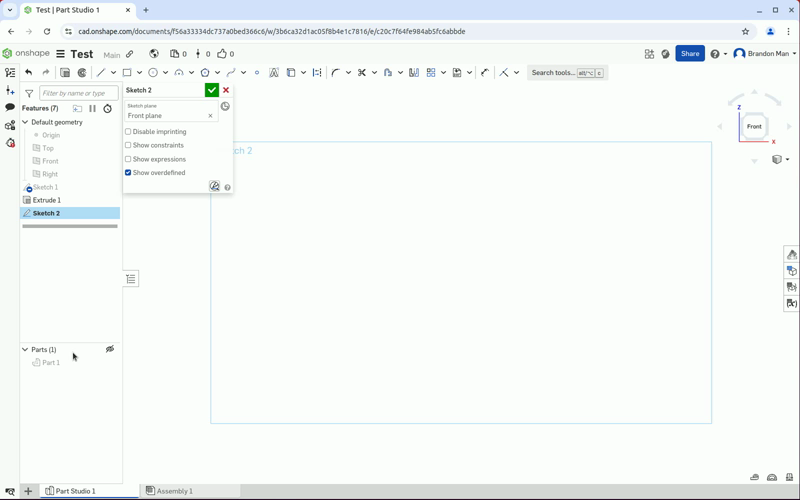
key(l)
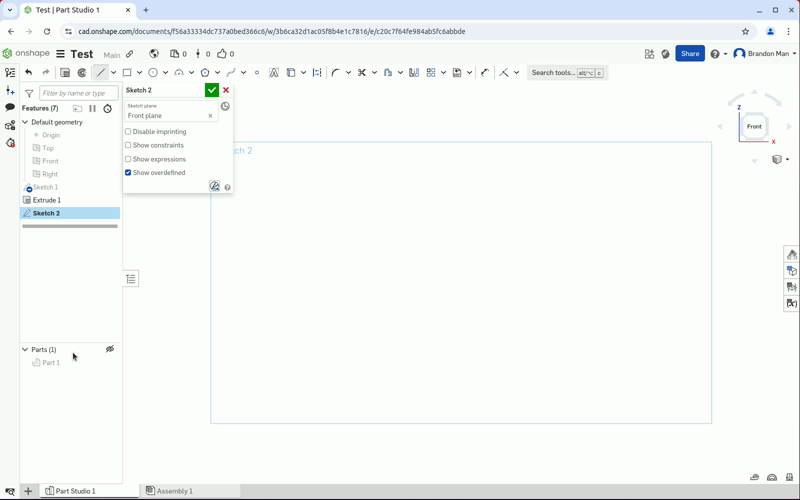
key_down(shift)
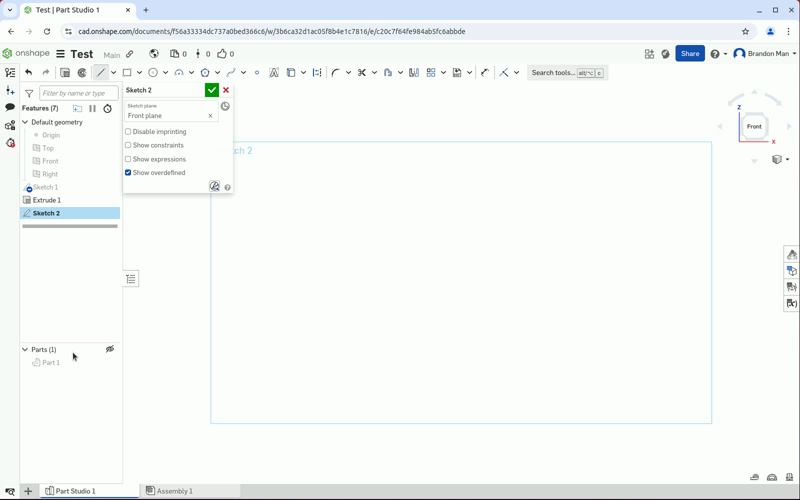
mouse_move(452, 200)
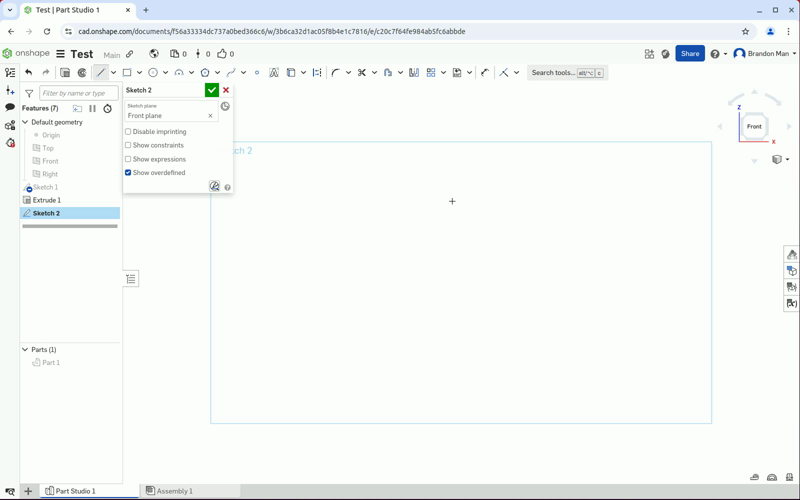
click(452, 200)
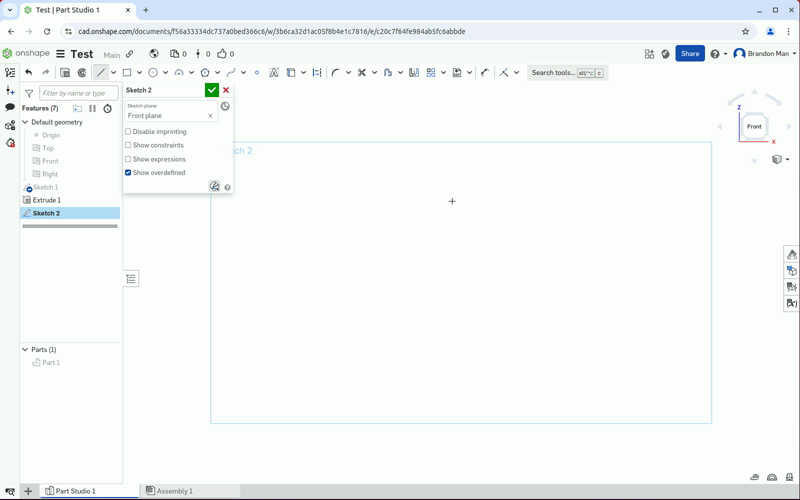
key_up(shift)
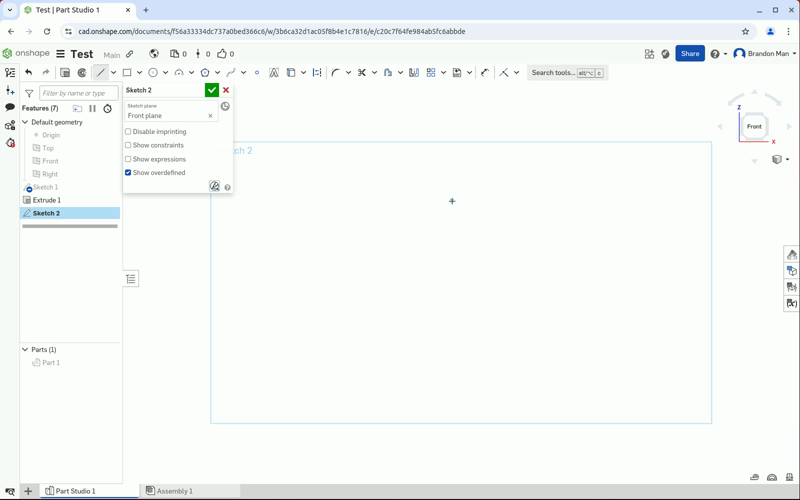
key_down(shift)
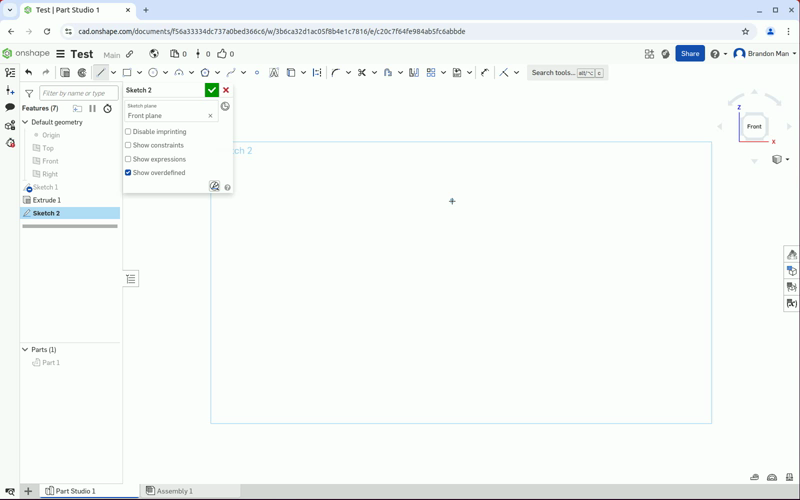
mouse_move(541, 200)
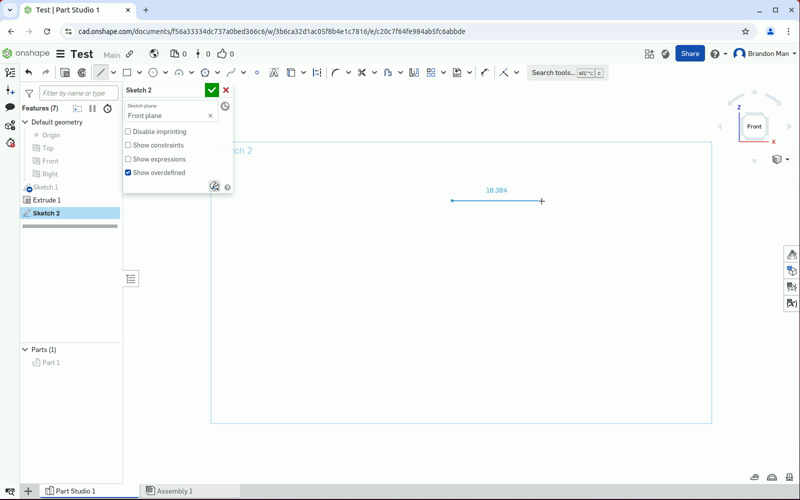
click(541, 200)
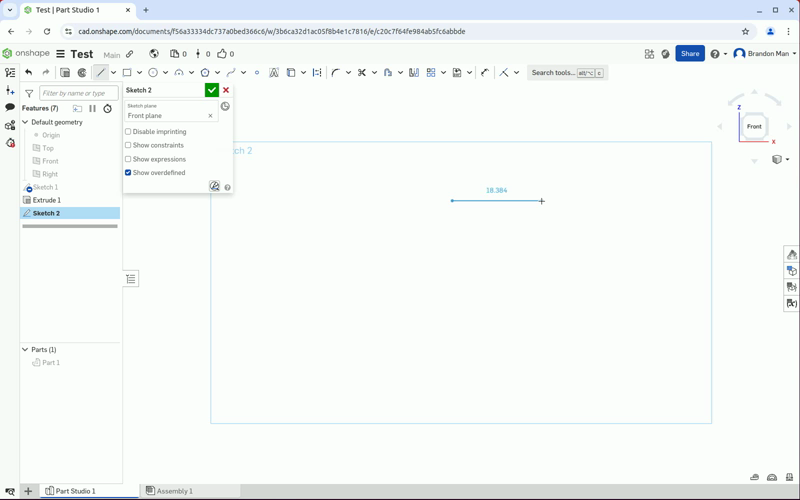
key_up(shift)
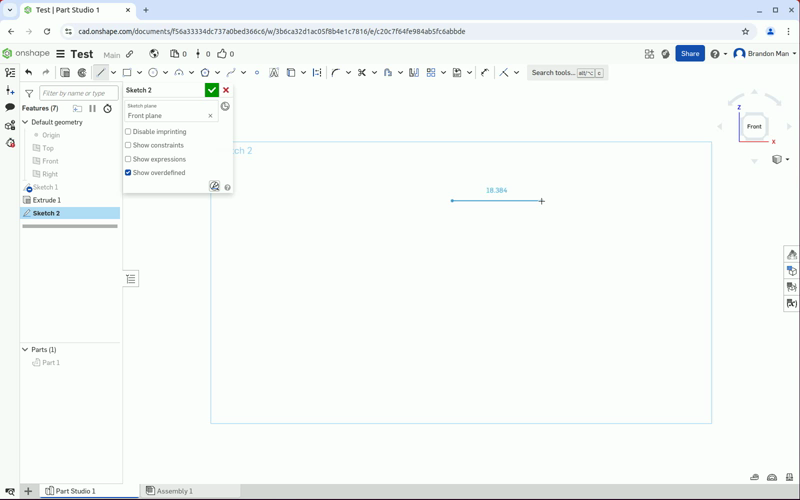
key_down(shift)
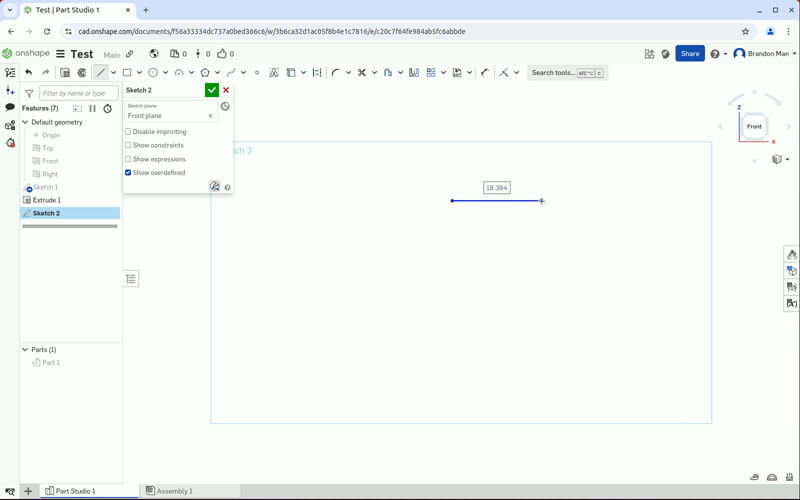
mouse_move(571, 200)
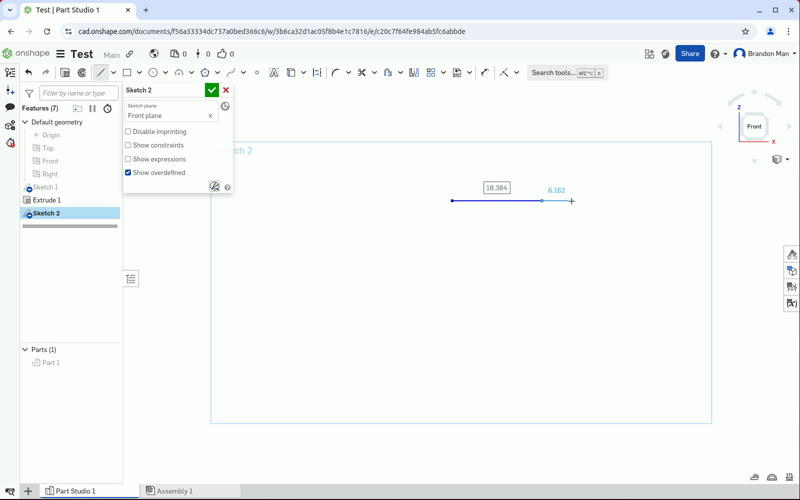
mouse_move(541, 169)
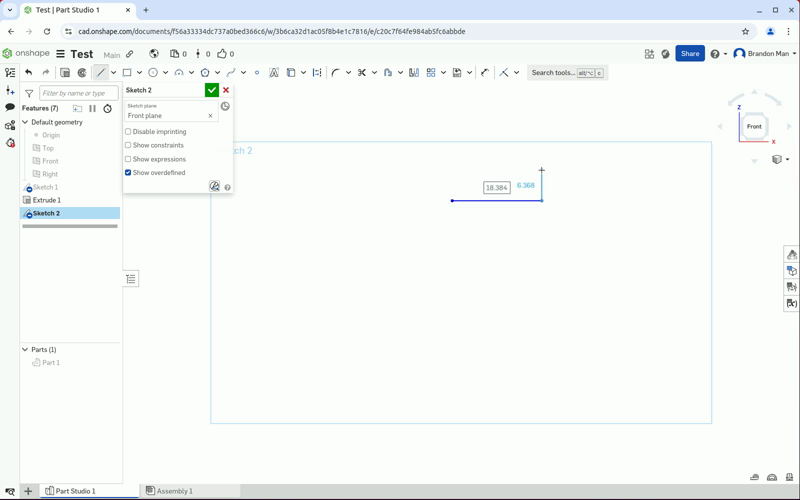
click(541, 169)
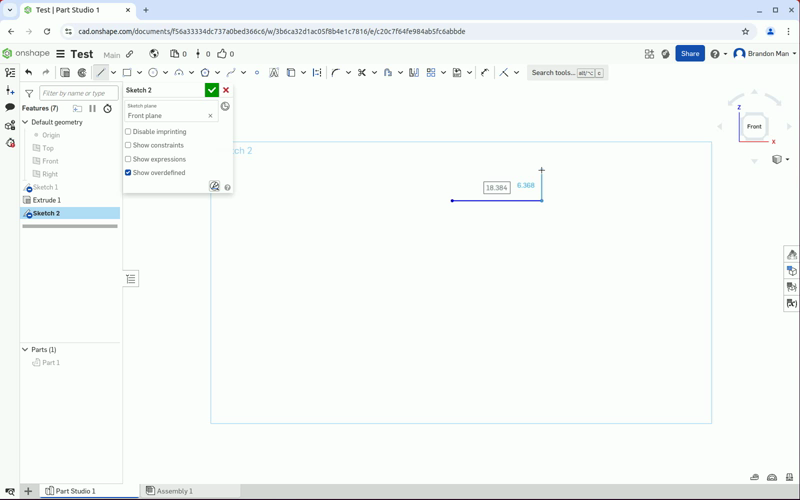
key_up(shift)
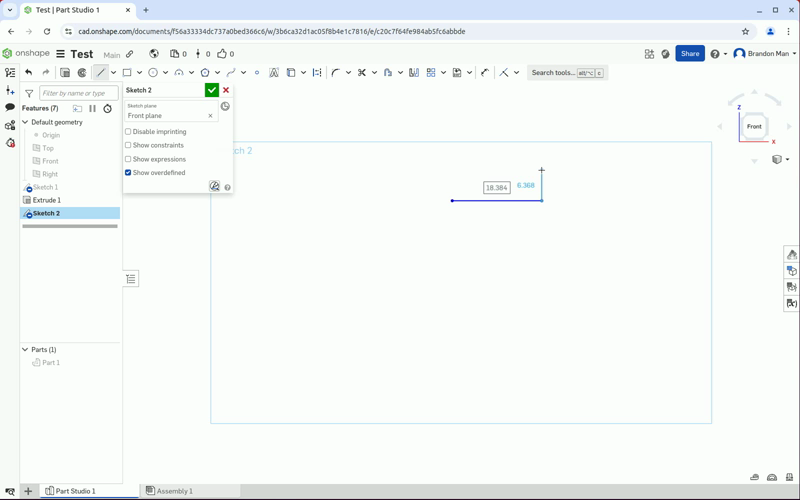
key_down(shift)
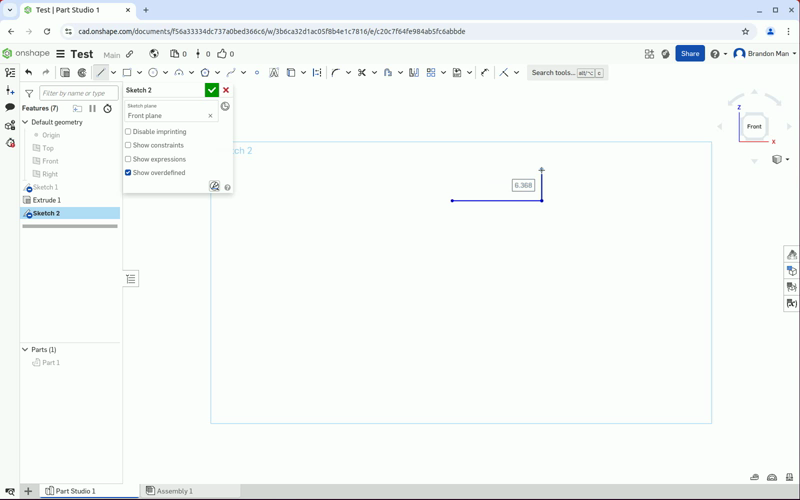
mouse_move(452, 169)
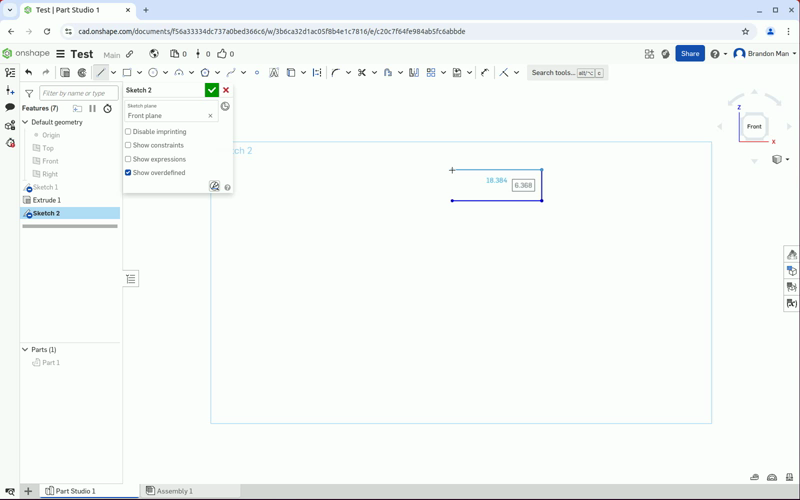
click(452, 169)
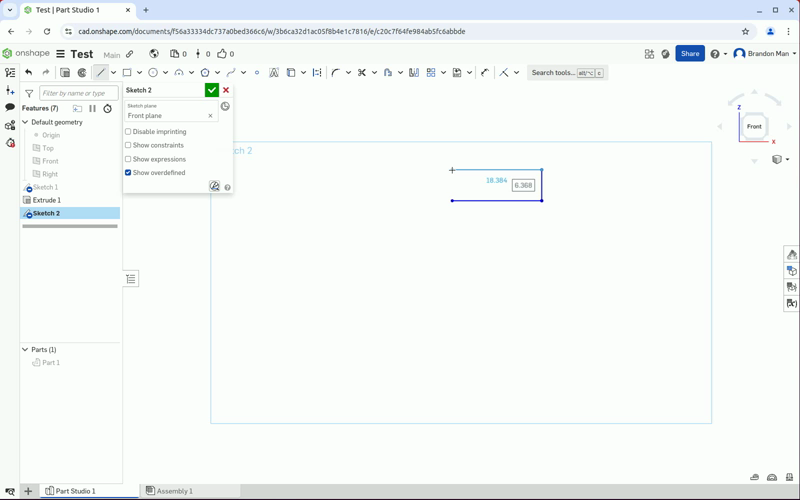
key_up(shift)
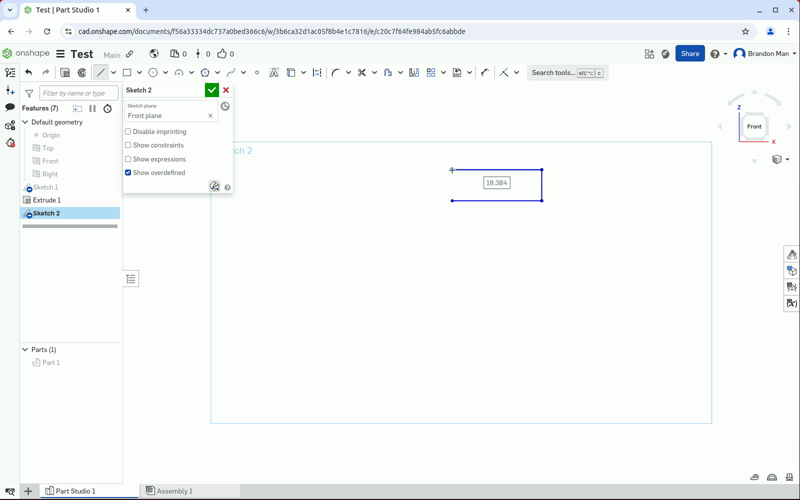
mouse_move(482, 169)
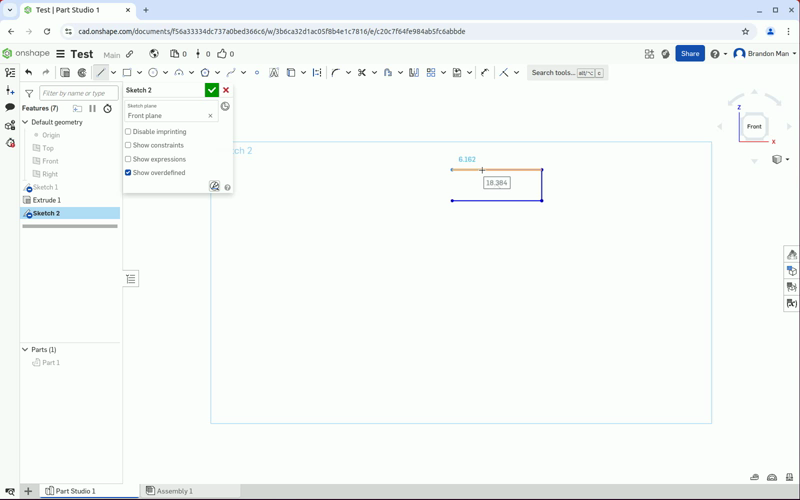
key_down(shift)
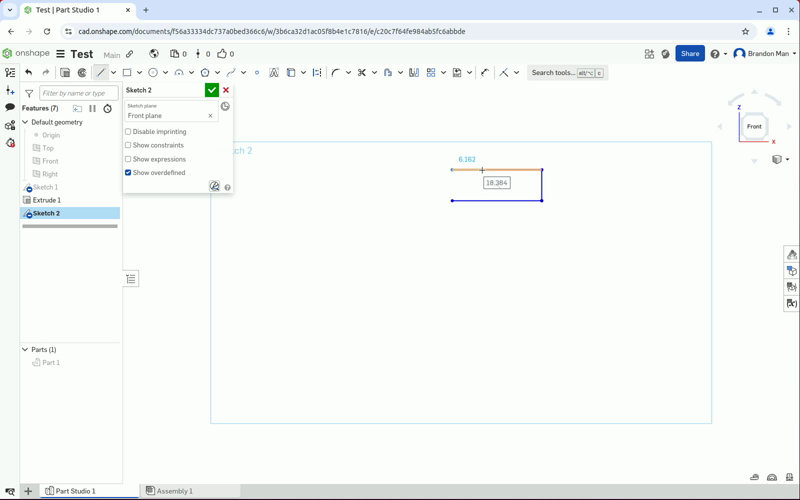
mouse_move(452, 200)
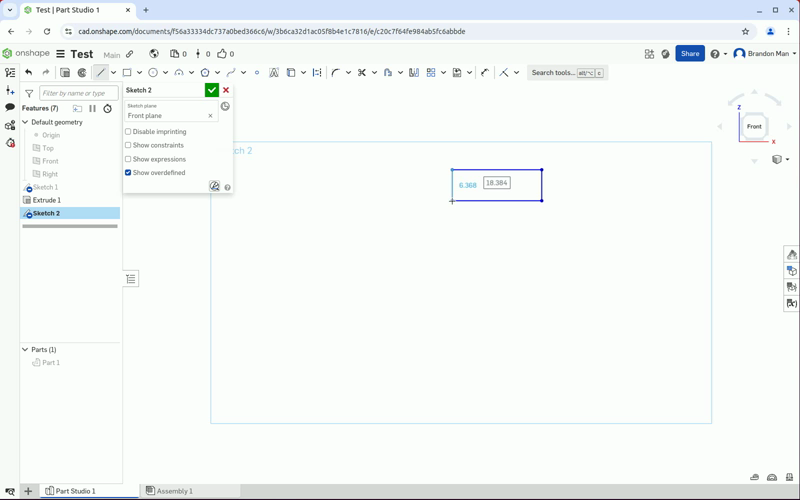
key_up(shift)
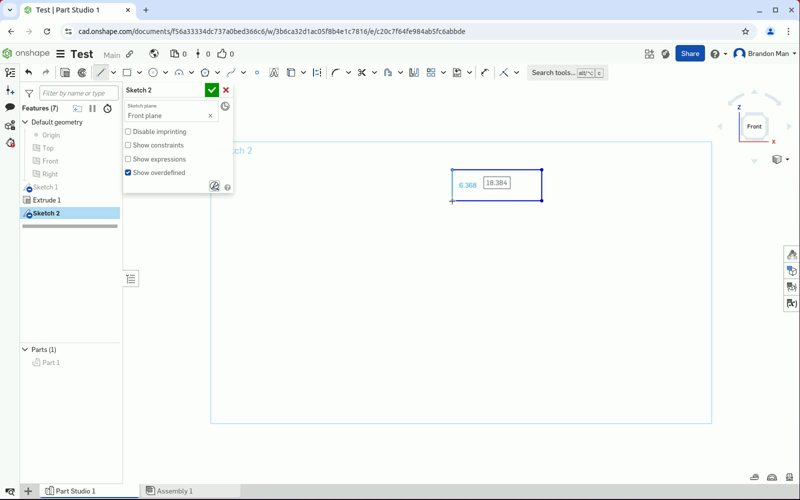
click(452, 200)
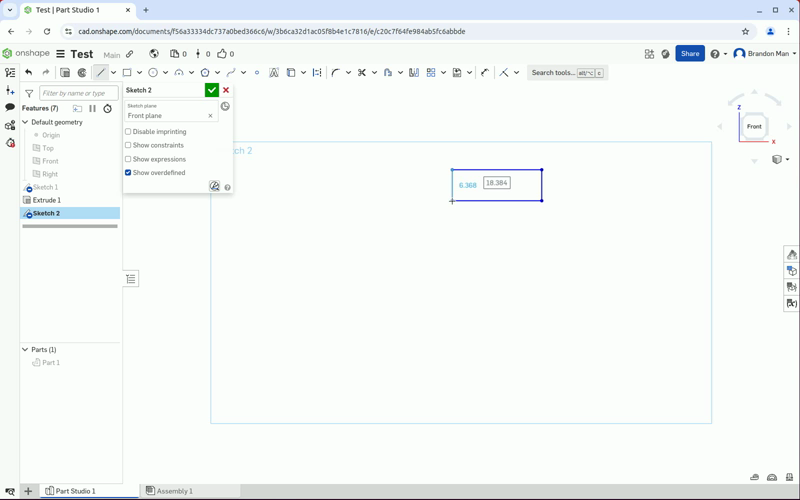
key(esc)
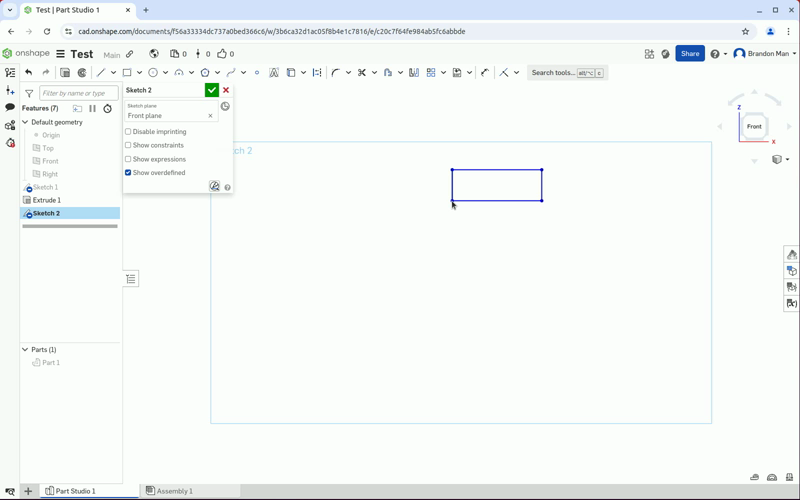
mouse_move(471, 192)
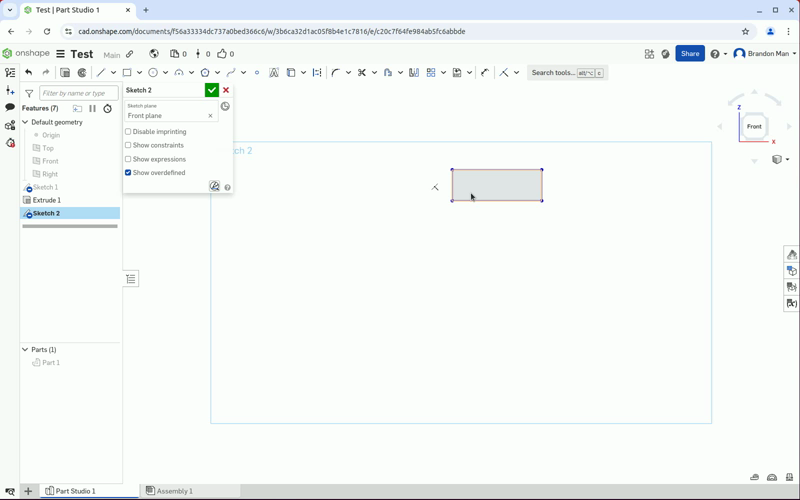
click(471, 192)
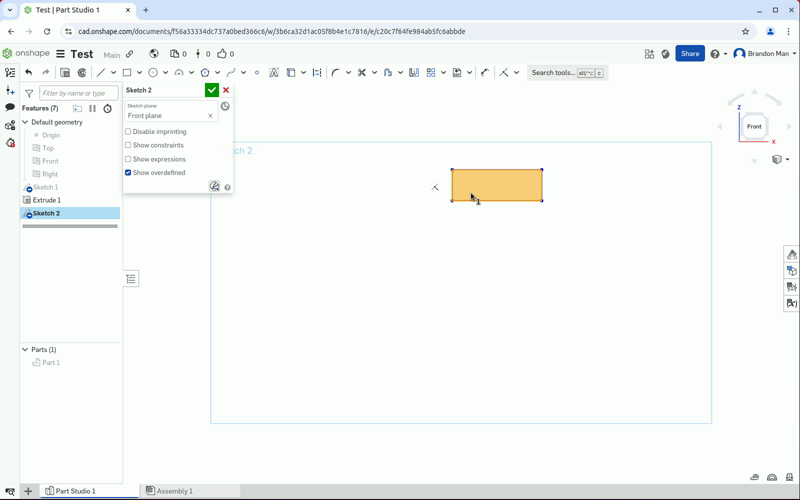
mouse_move(73, 352)
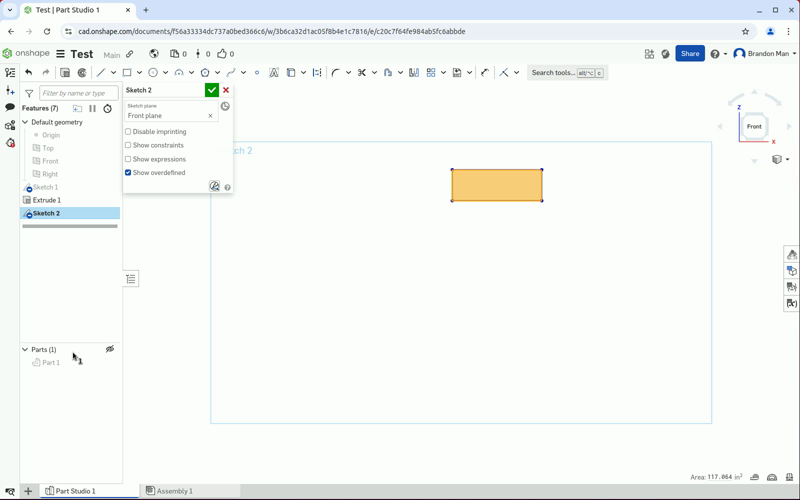
key(shift+y)
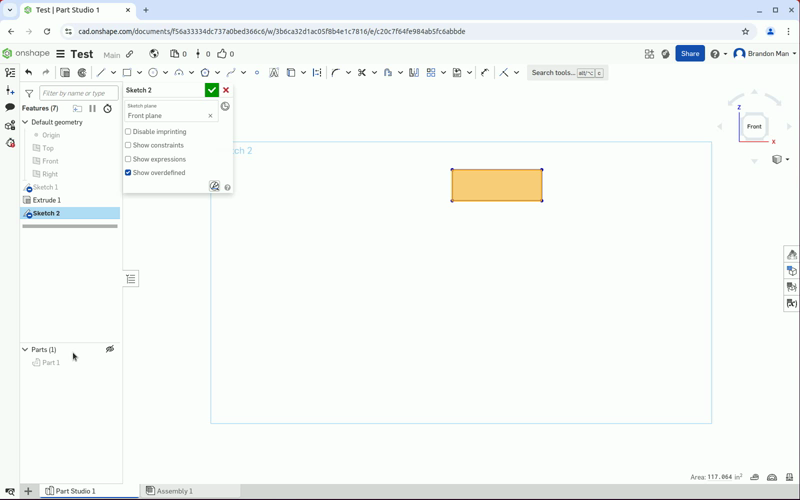
key(shift+e)
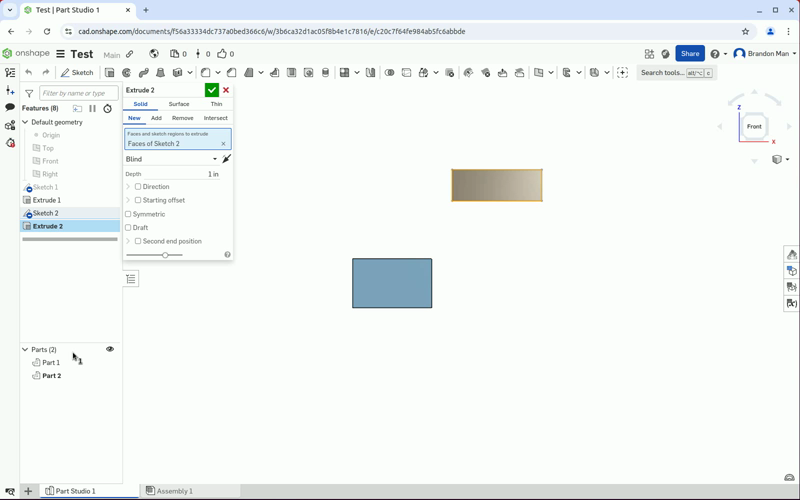
mouse_move(143, 106)
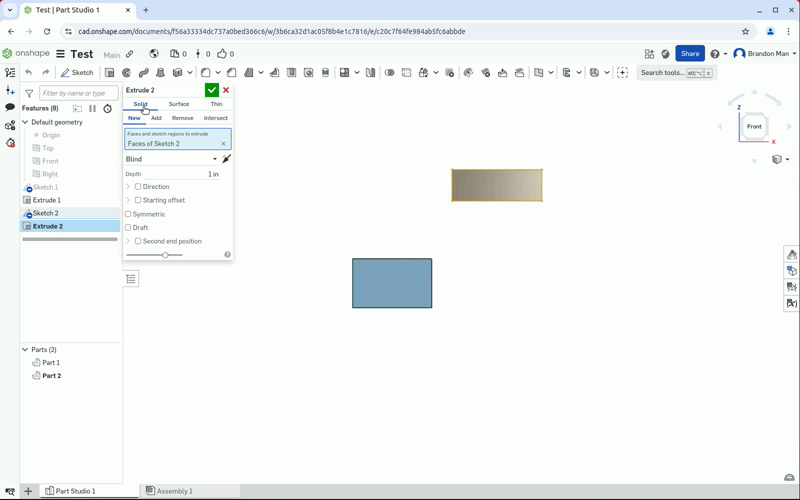
click(143, 106)
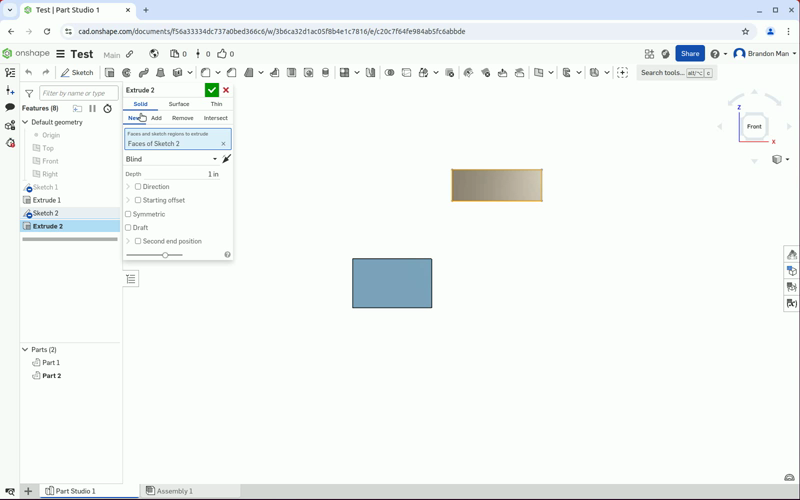
mouse_move(137, 120)
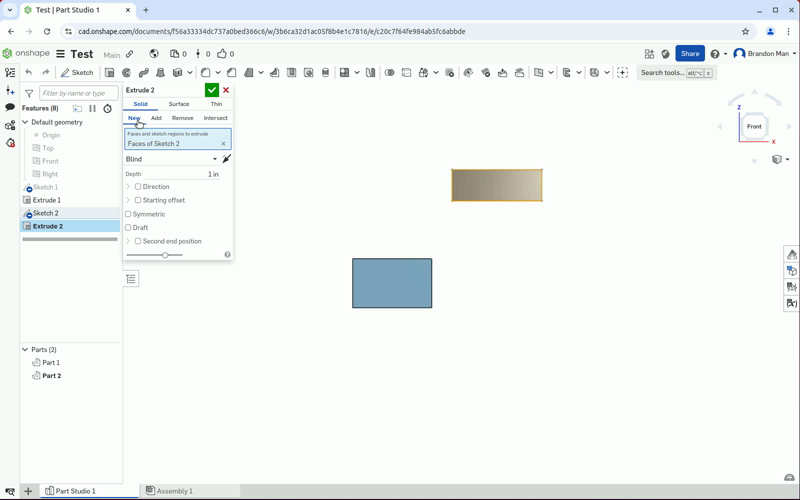
click(137, 120)
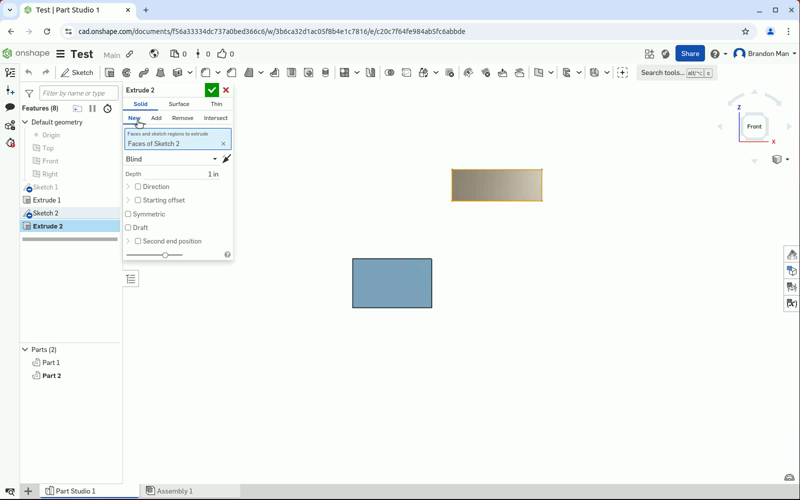
key(tab, 4)
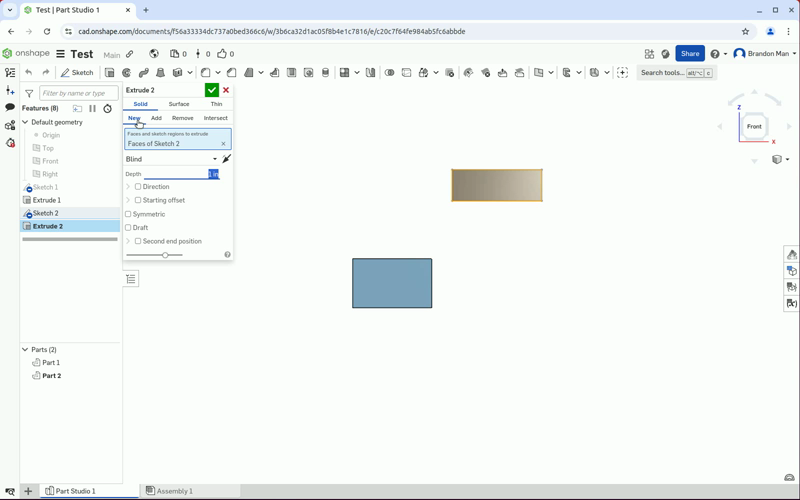
text(10.591)
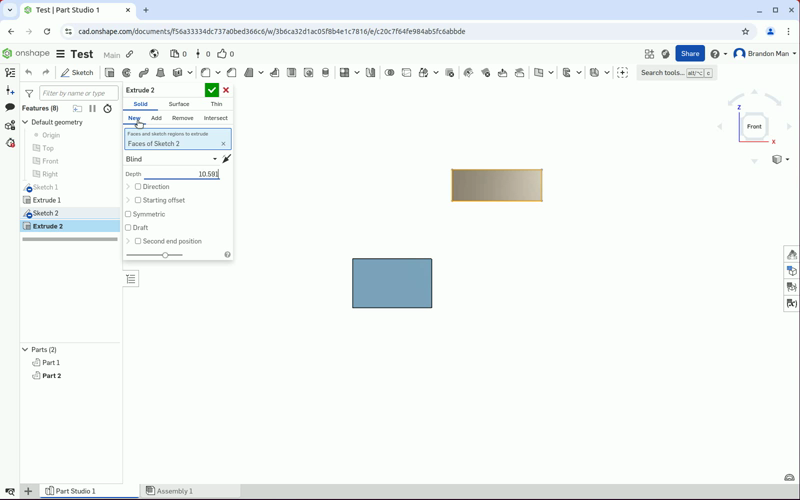
key(enter)
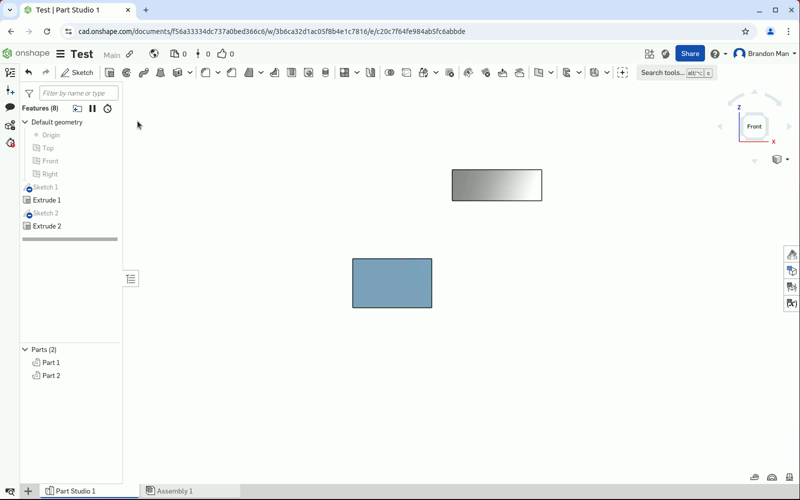
key(shift+h)
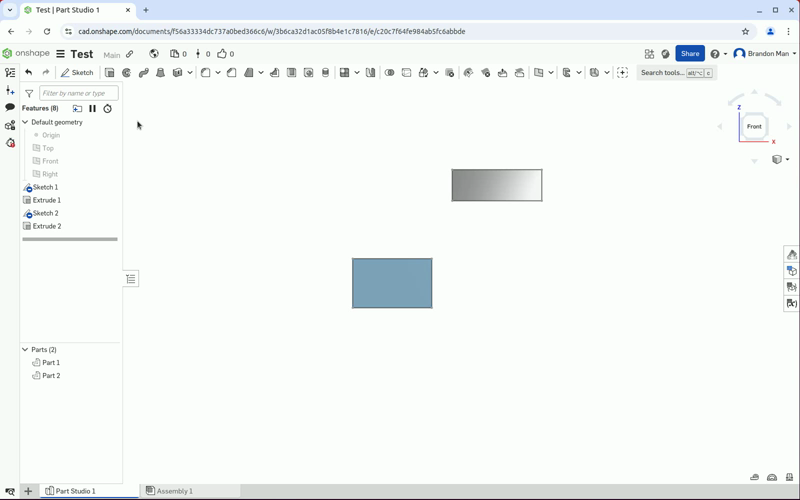
key(shift+h)
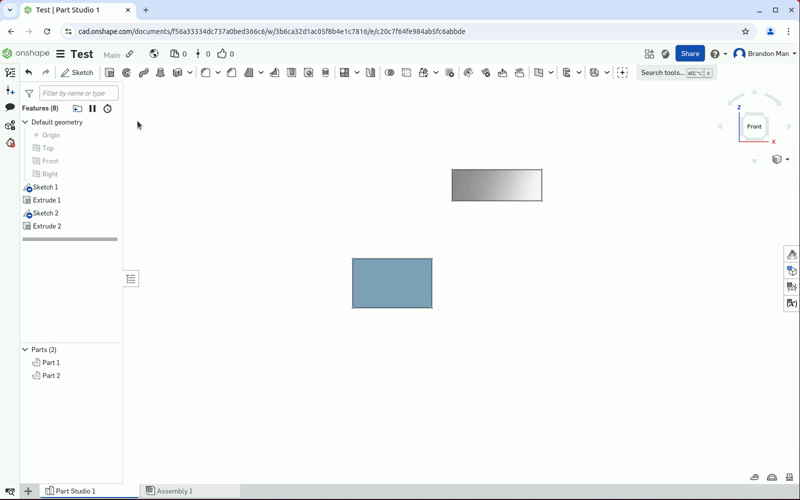
key(shift+7)
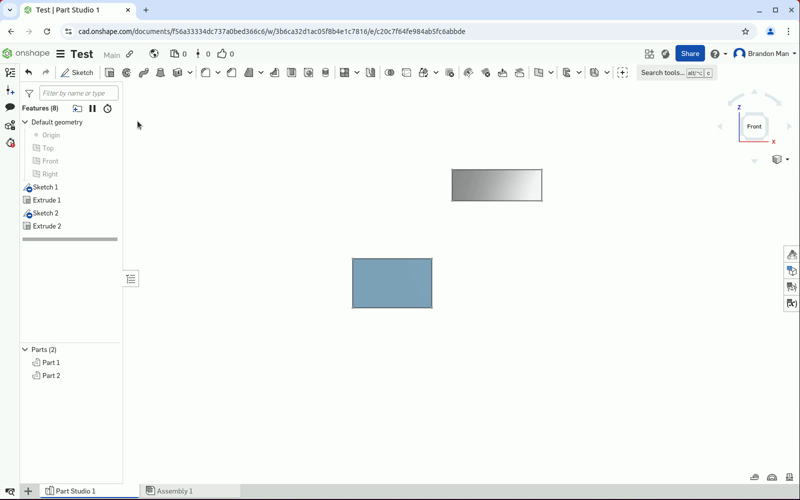
key(left, 2)
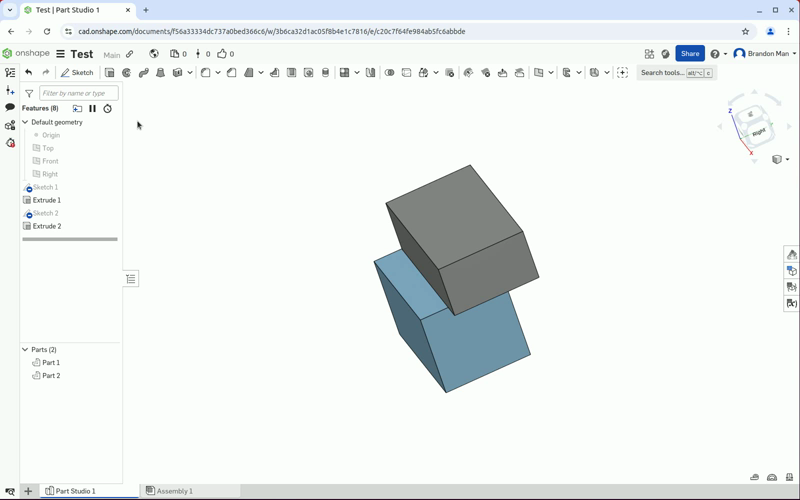
key(down, 2)
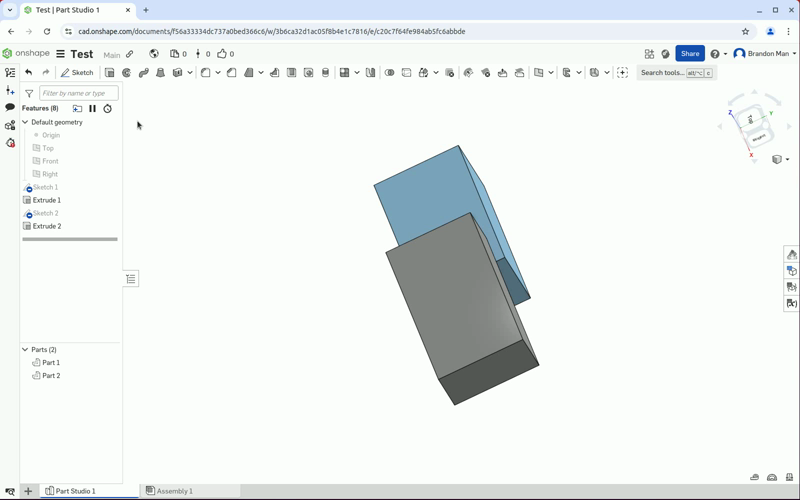
key(up, 2)
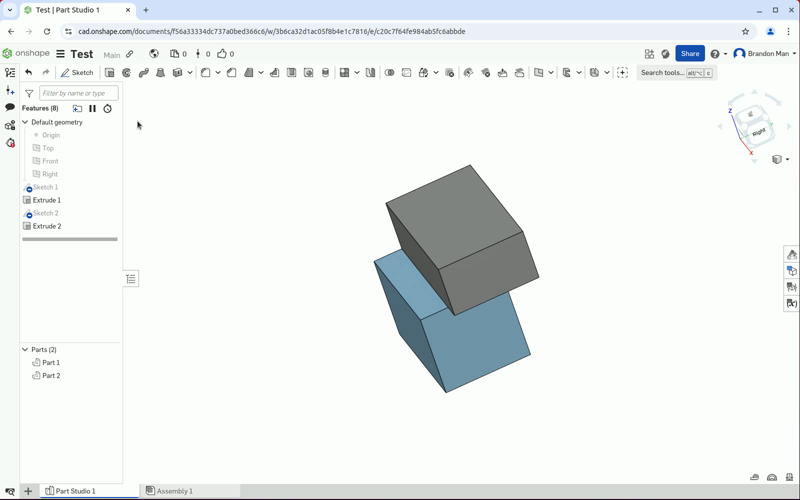
key(right, 2)
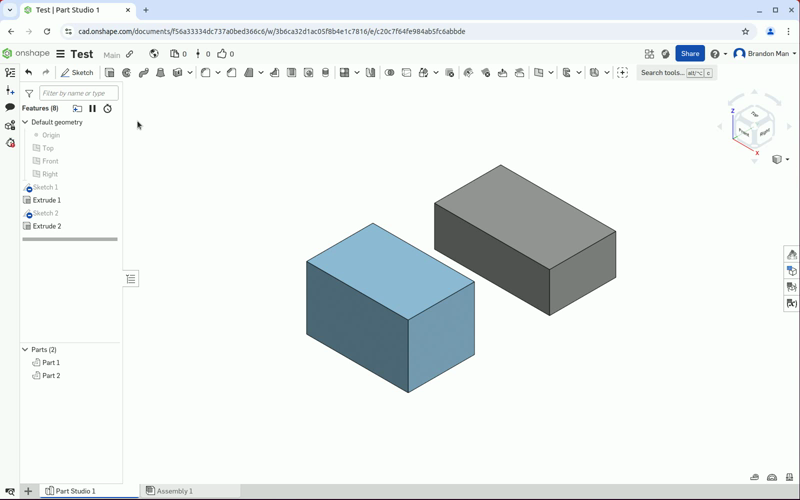
mouse_move(73, 189)
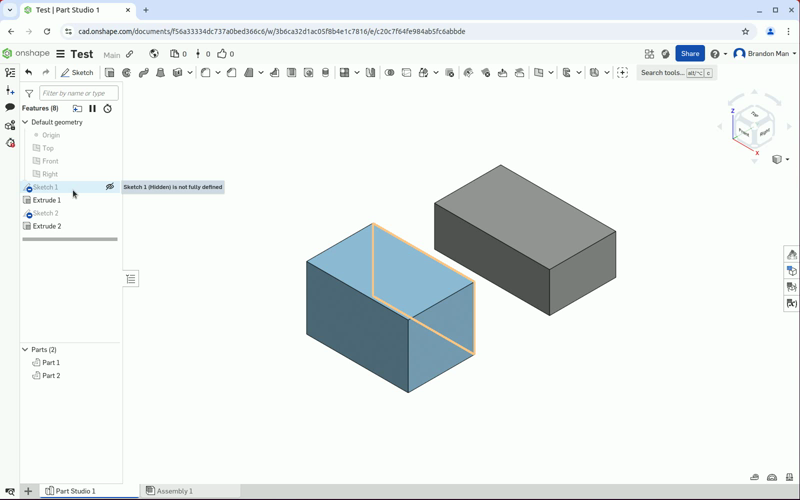
click(73, 189)